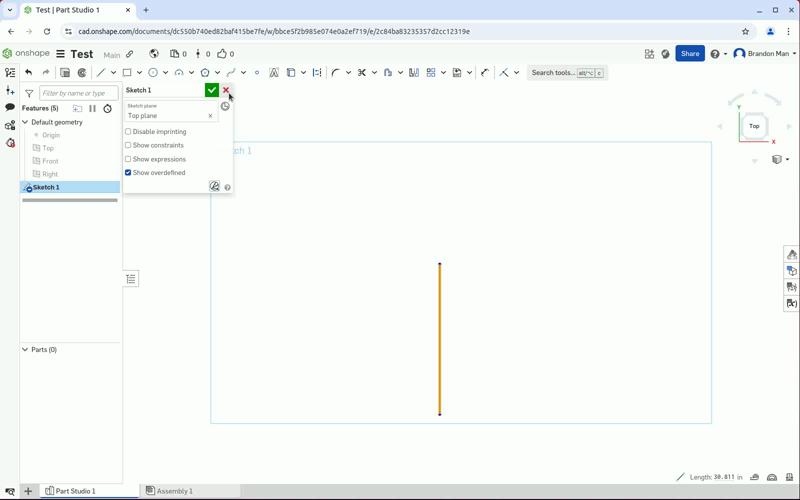
key(shift+h)
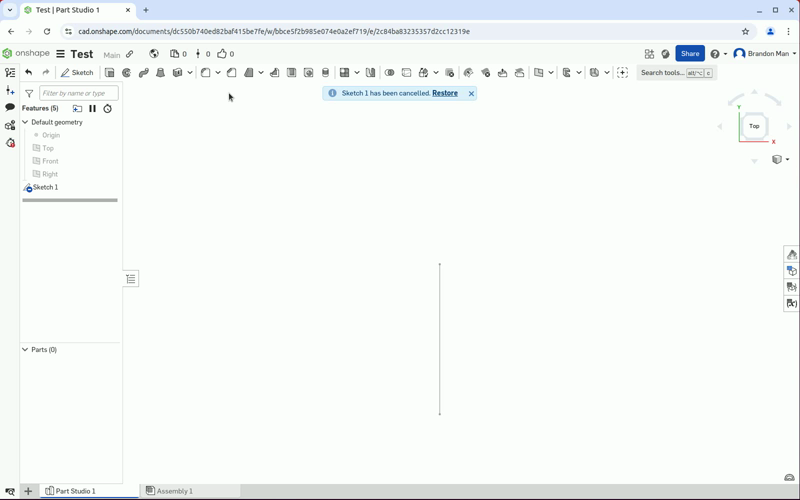
mouse_move(73, 352)
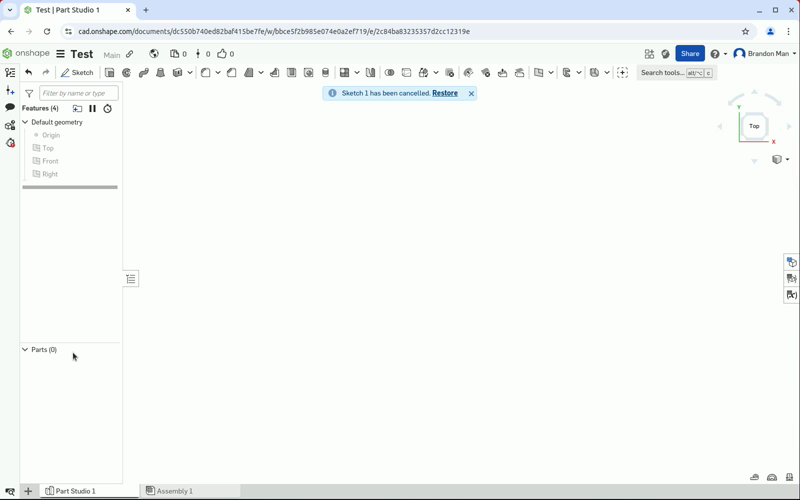
key(y)
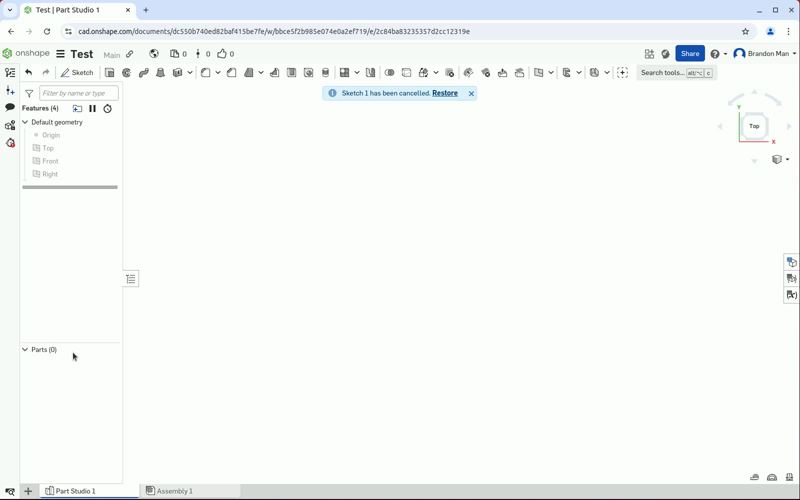
key(shift+p)
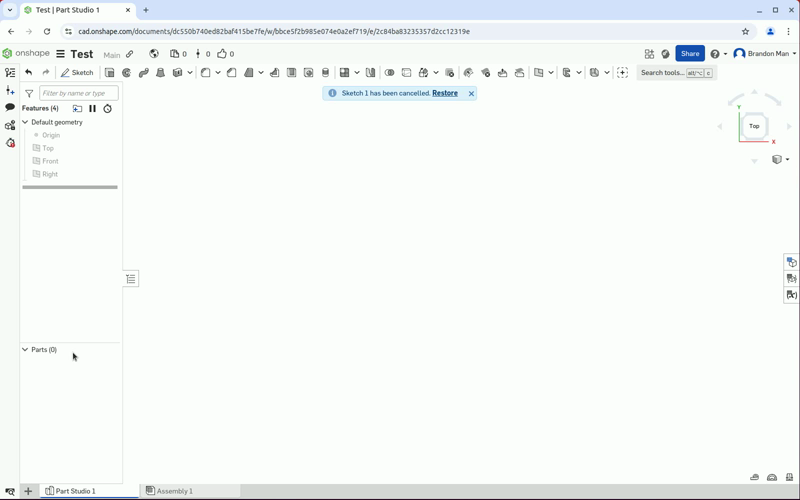
key(space)
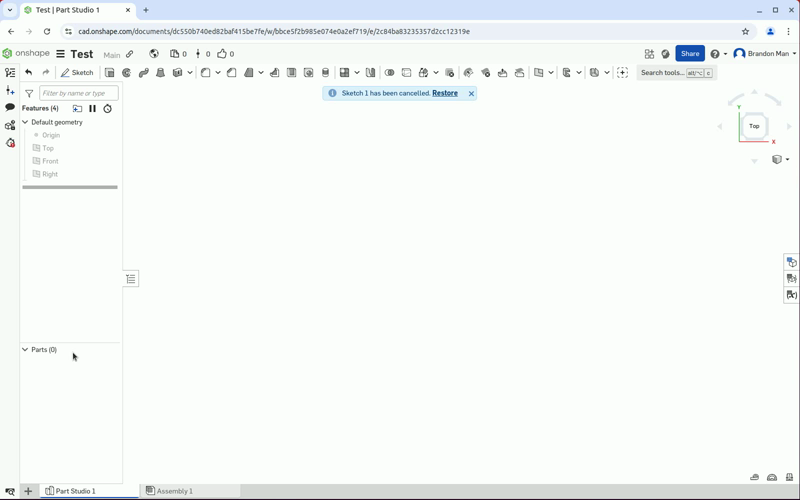
key_down(shift)
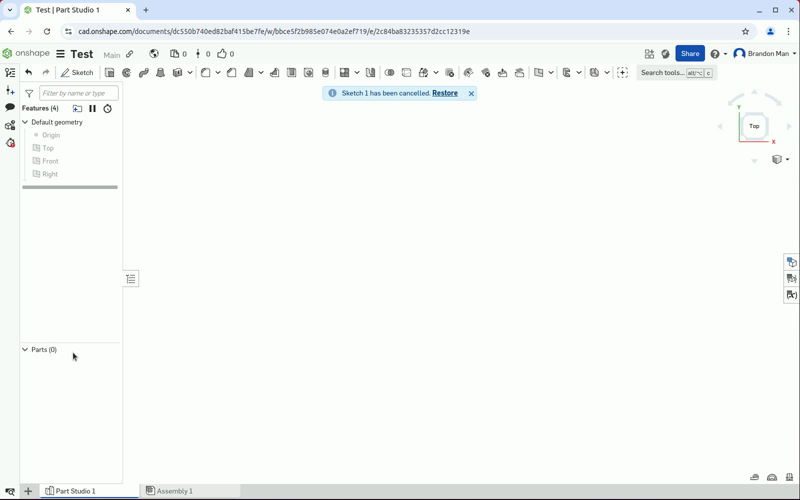
key(up)
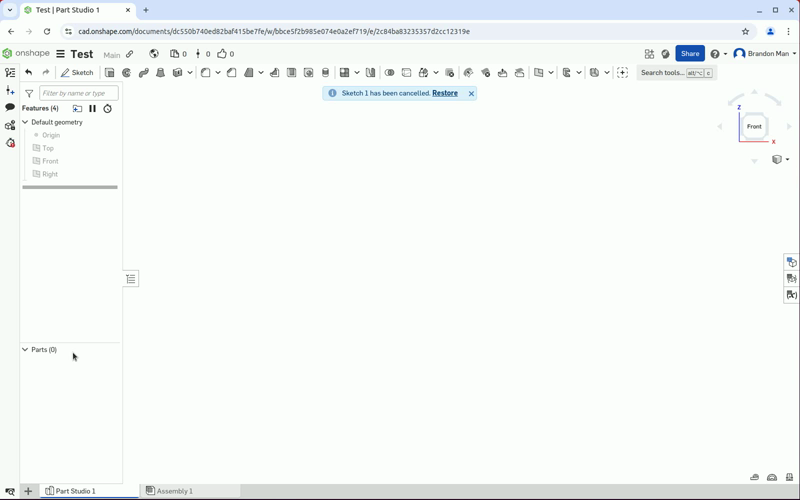
key_up(shift)
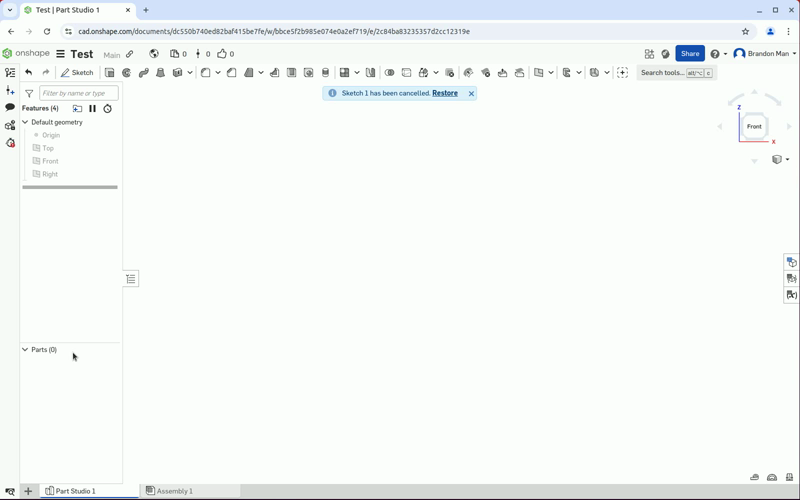
mouse_move(73, 352)
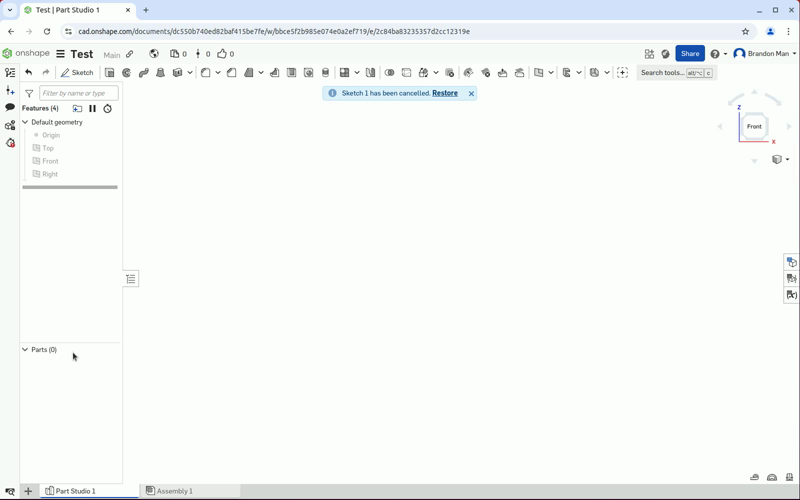
key(shift+y)
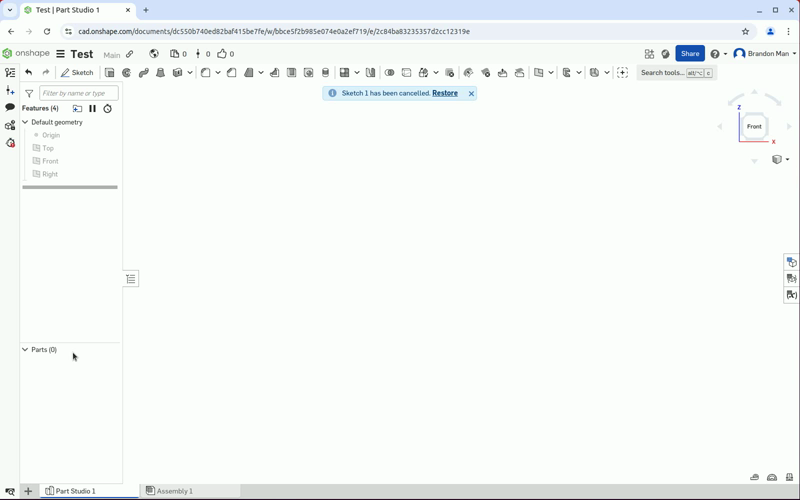
key(shift+s)
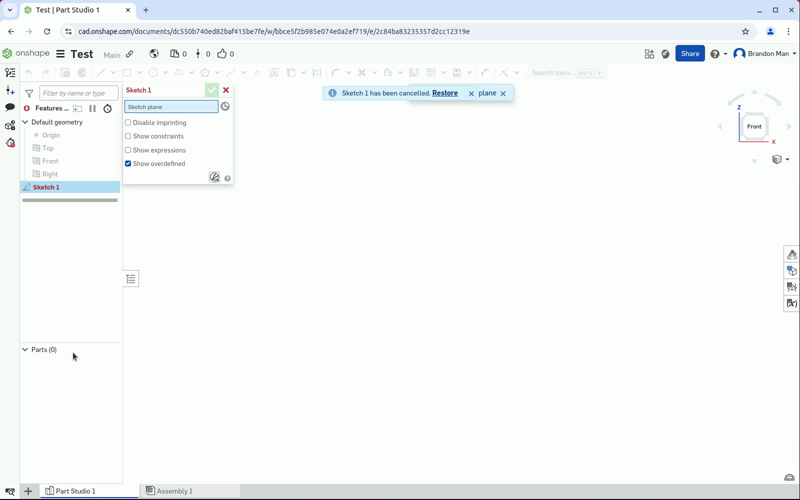
mouse_move(73, 163)
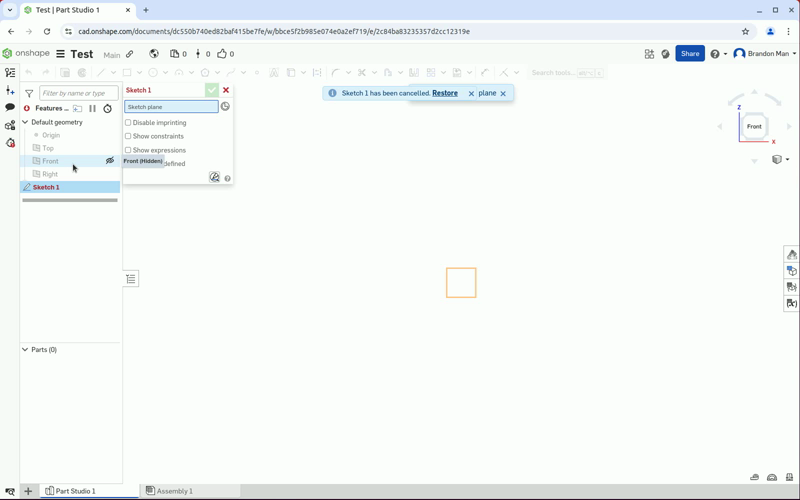
click(73, 163)
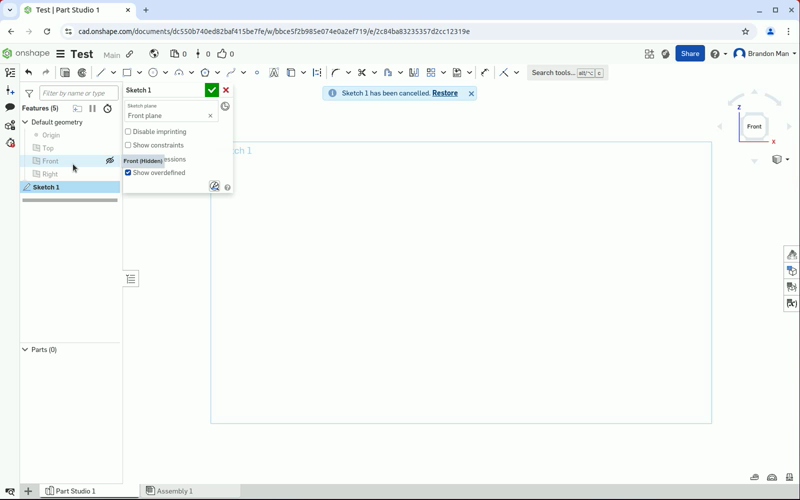
mouse_move(73, 352)
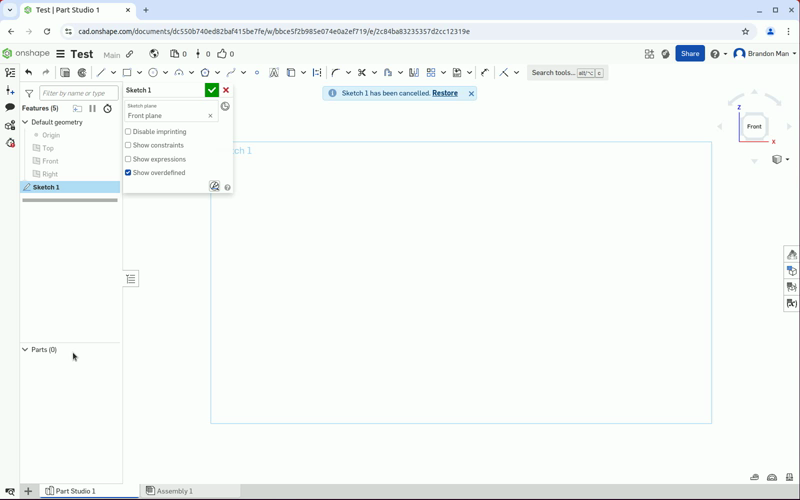
key(y)
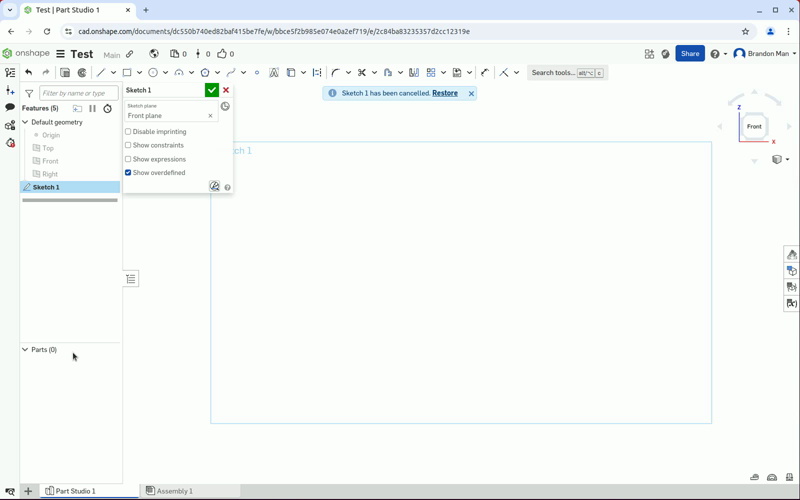
key(c)
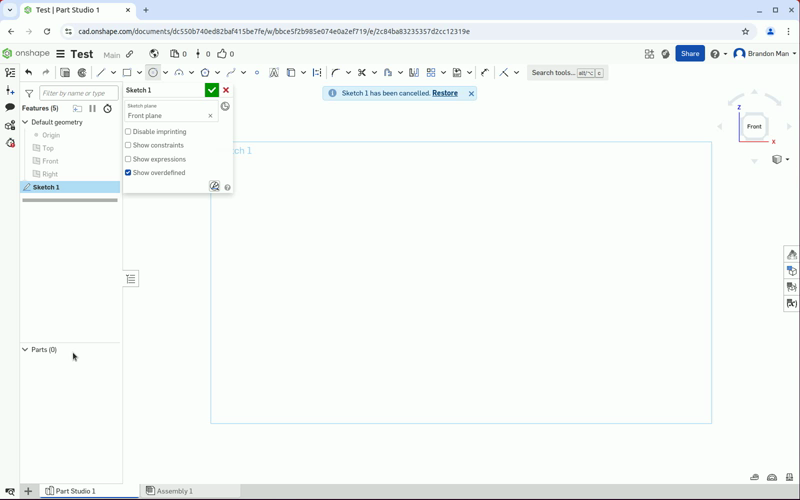
key_down(shift)
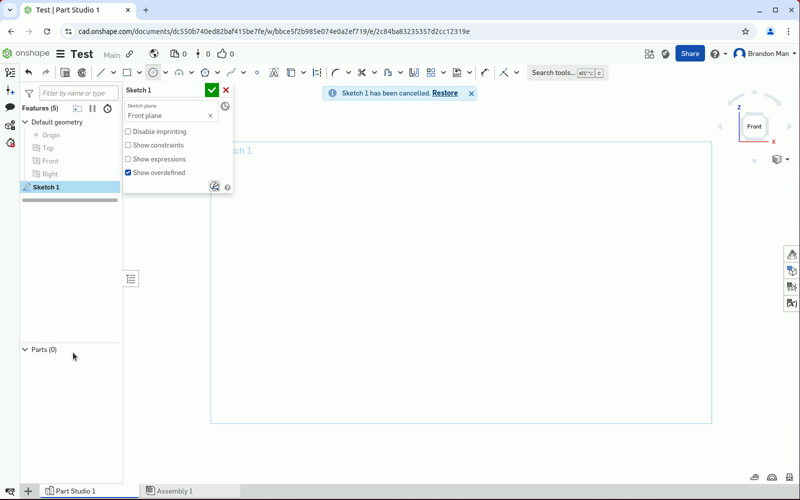
mouse_move(461, 282)
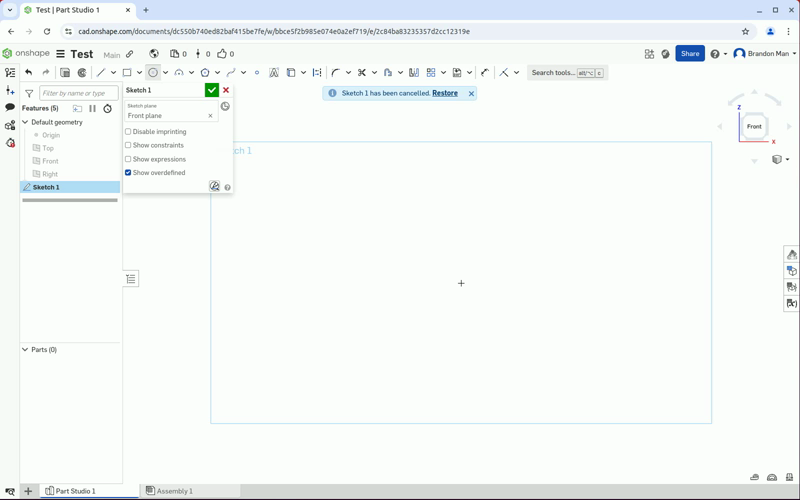
click(461, 282)
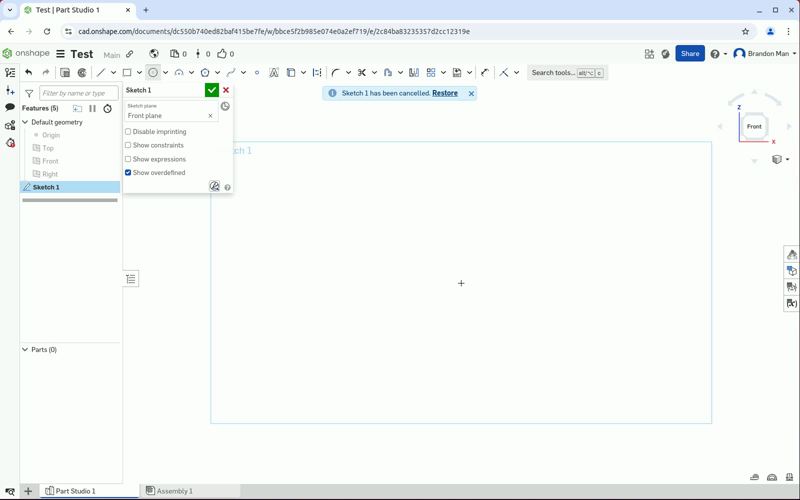
key_up(shift)
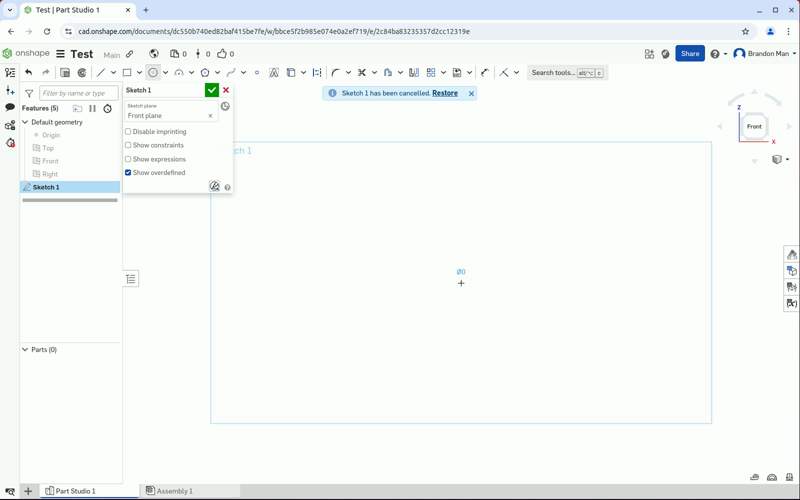
mouse_move(480, 282)
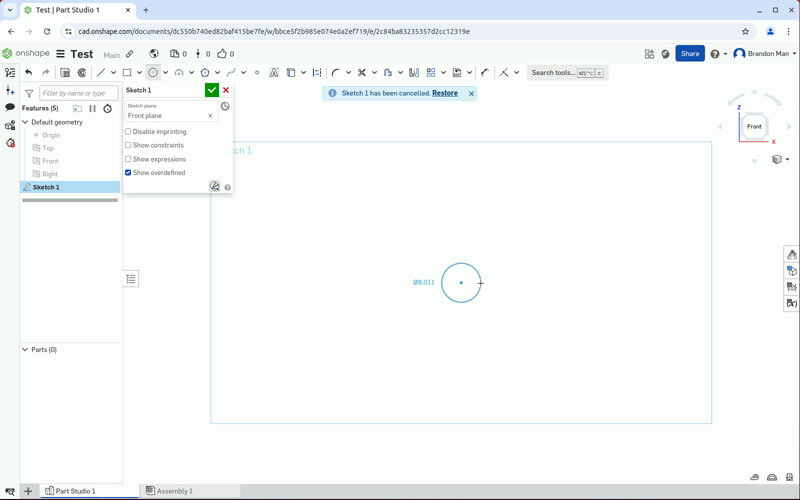
click(480, 282)
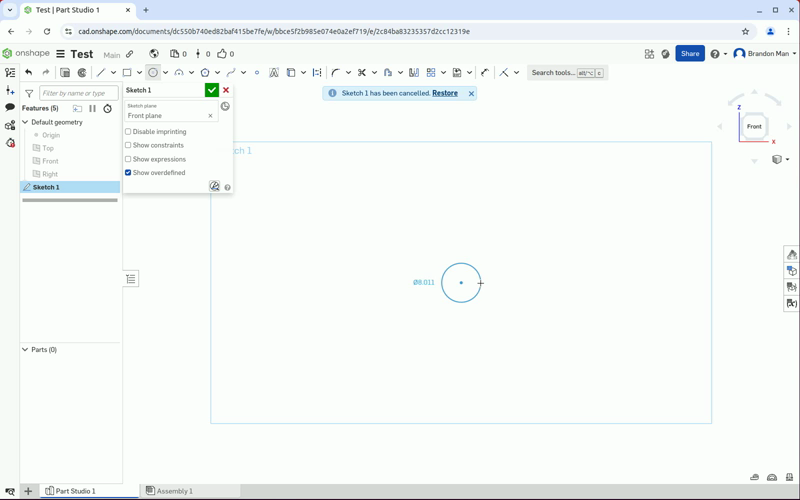
key(esc)
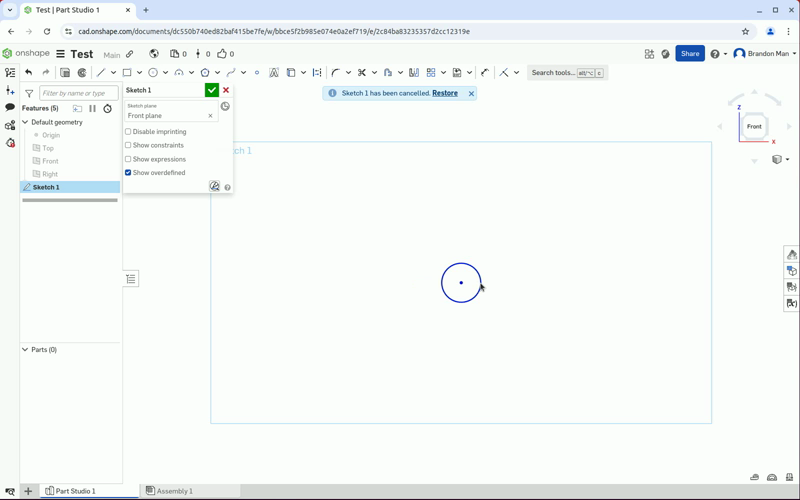
key(c)
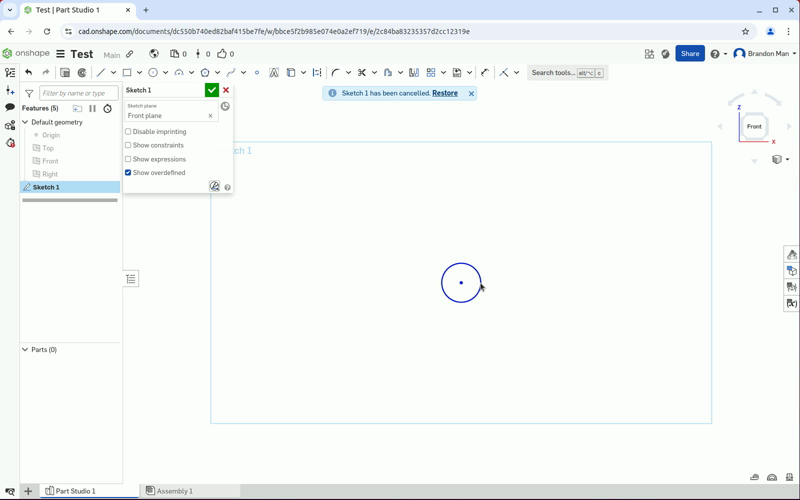
key_down(shift)
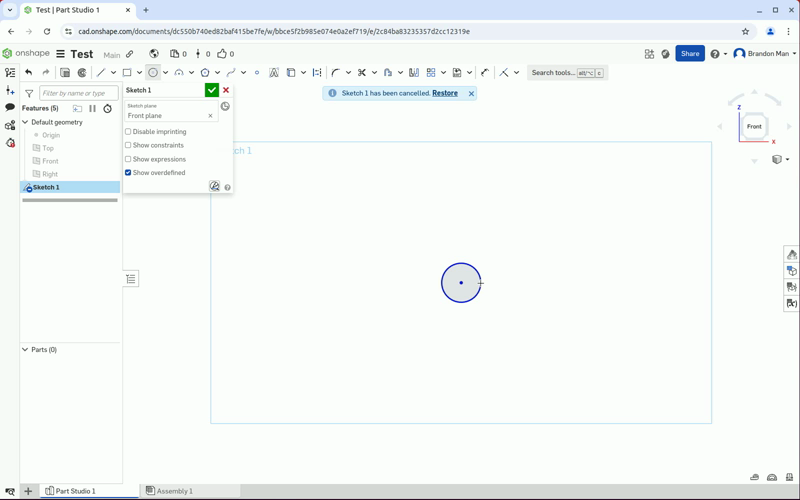
mouse_move(461, 282)
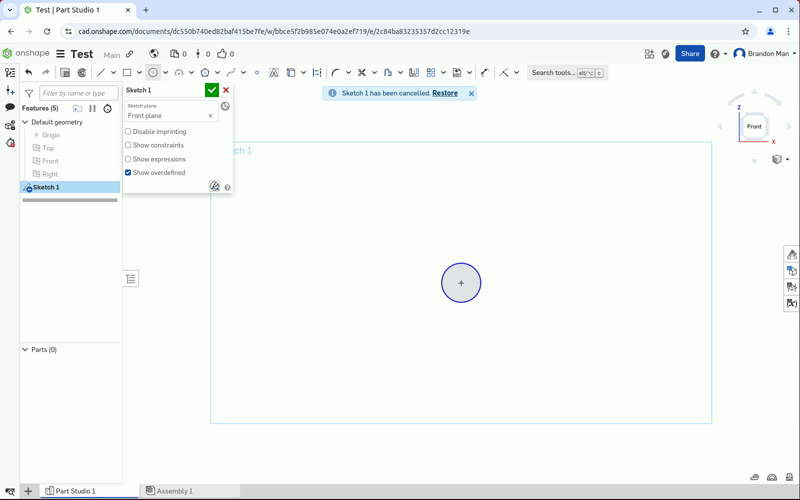
click(461, 282)
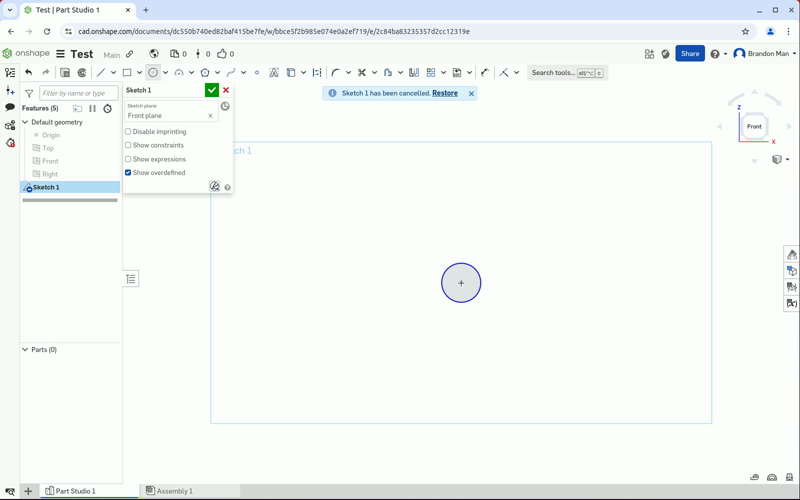
key_up(shift)
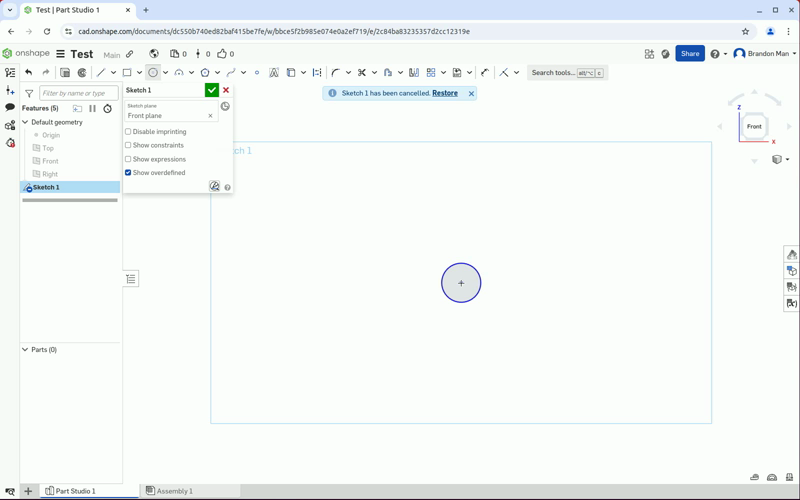
mouse_move(475, 282)
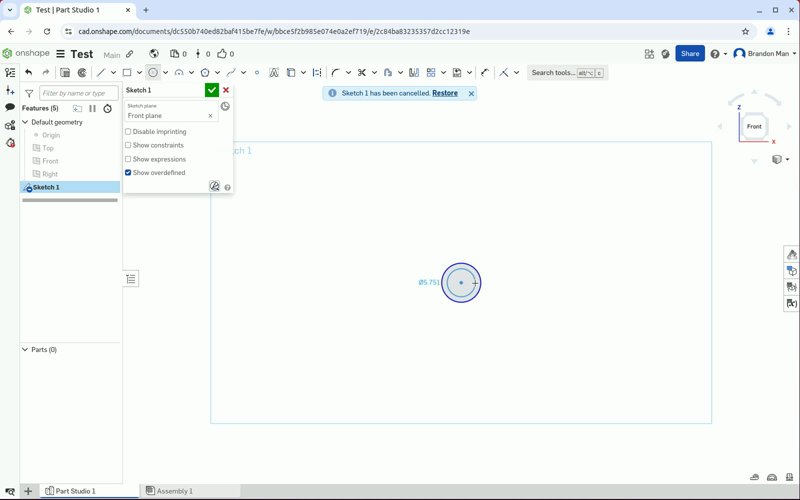
click(475, 282)
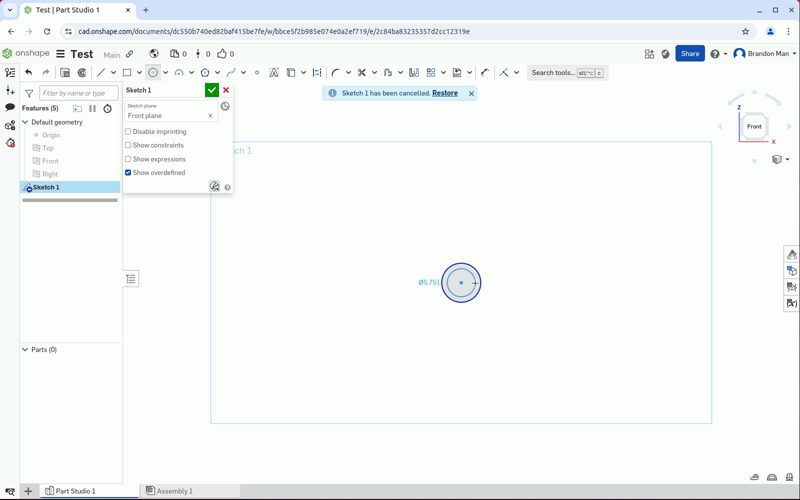
key(esc)
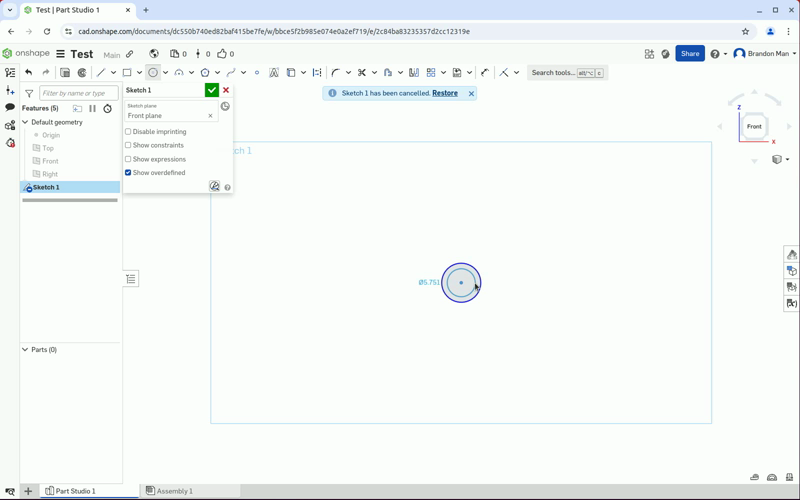
mouse_move(473, 295)
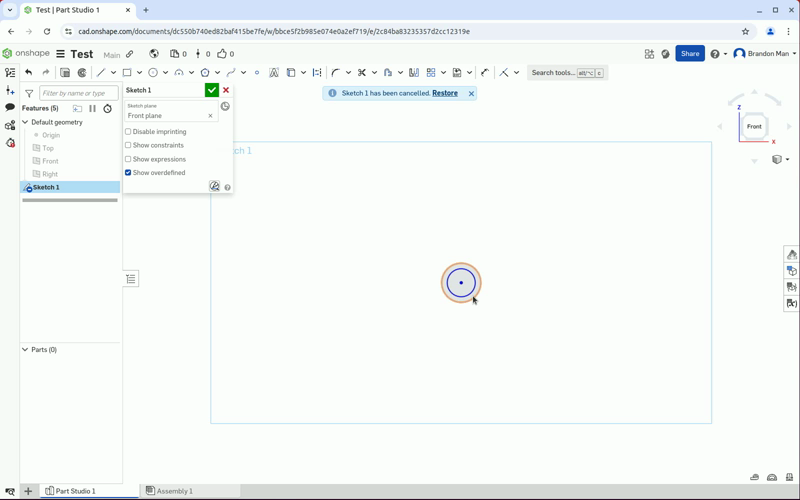
scroll(6)
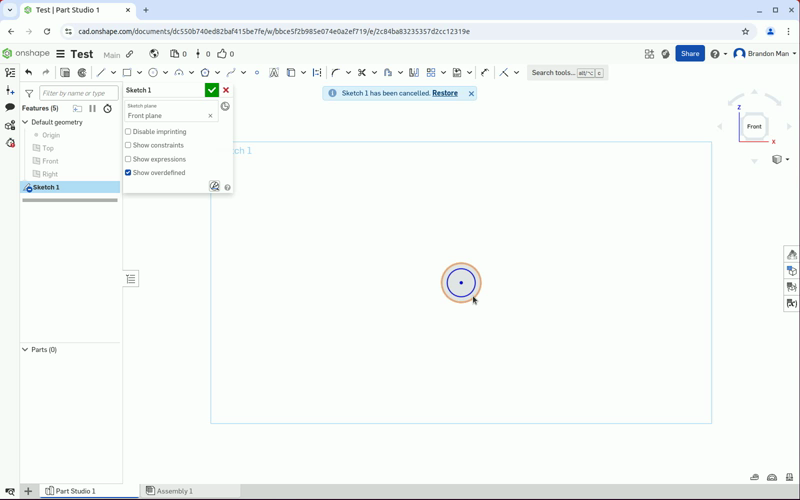
scroll(6)
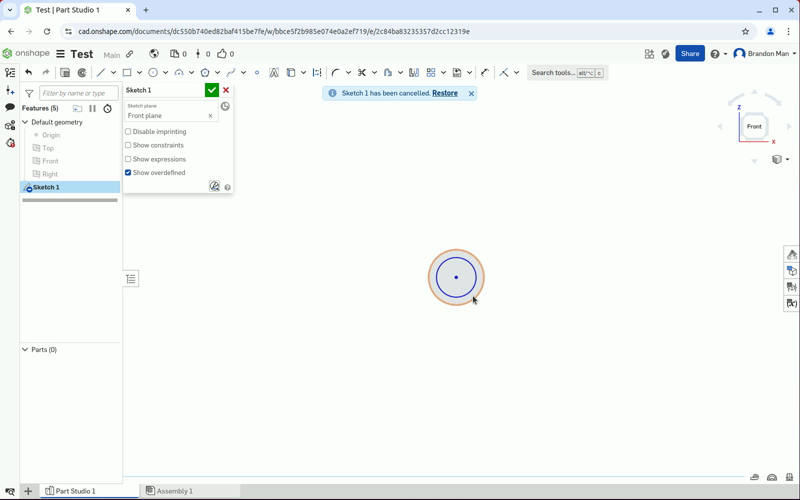
scroll(6)
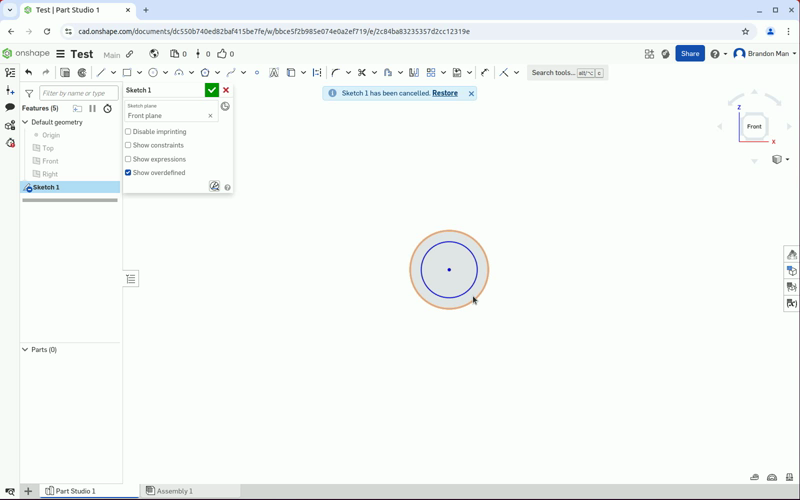
scroll(6)
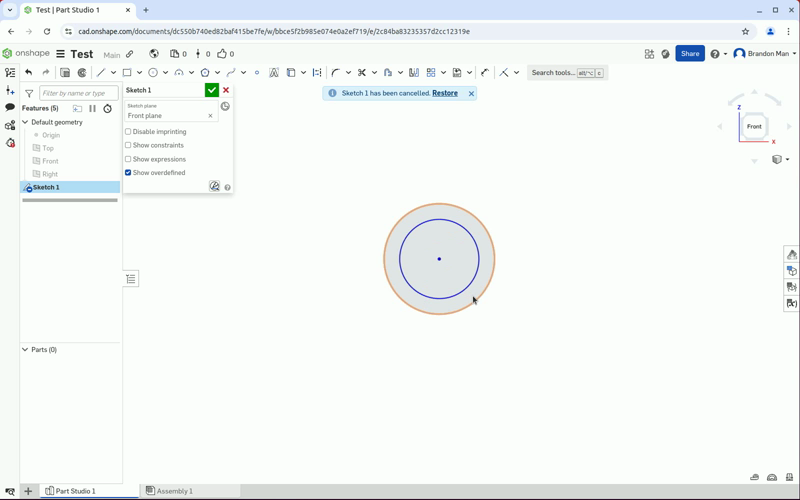
scroll(6)
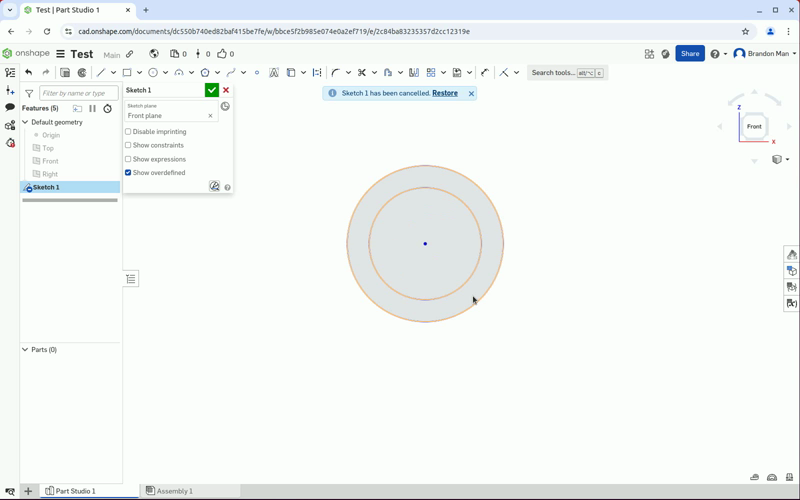
scroll(6)
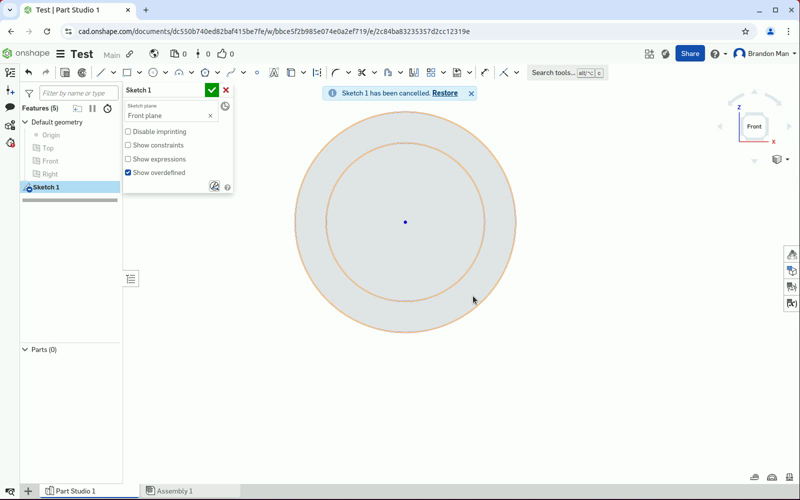
scroll(6)
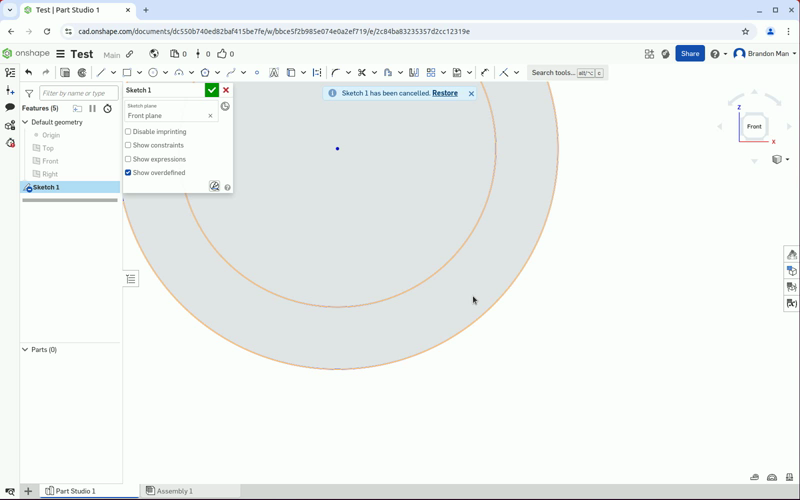
click(473, 295)
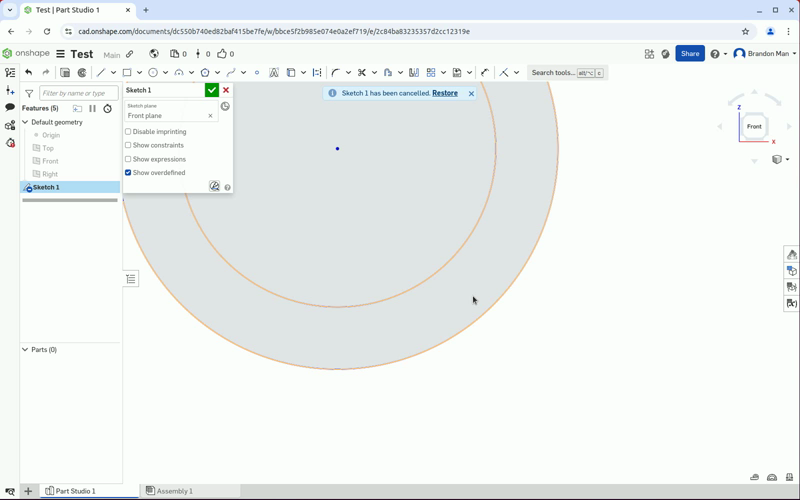
scroll(-6)
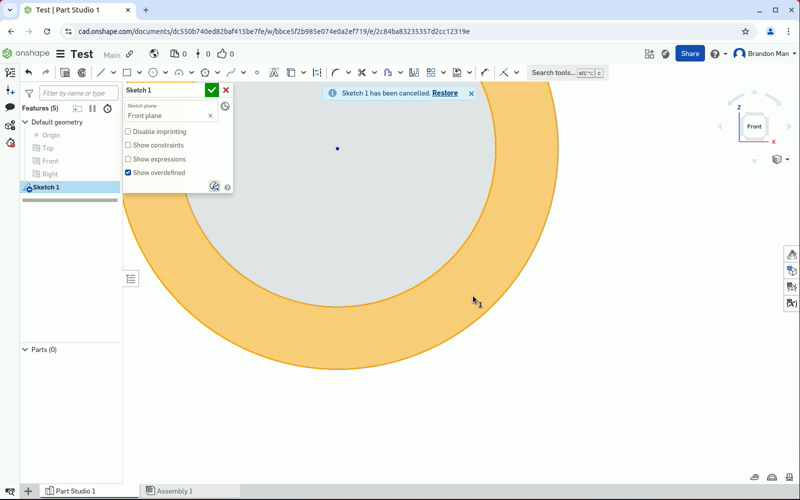
scroll(-6)
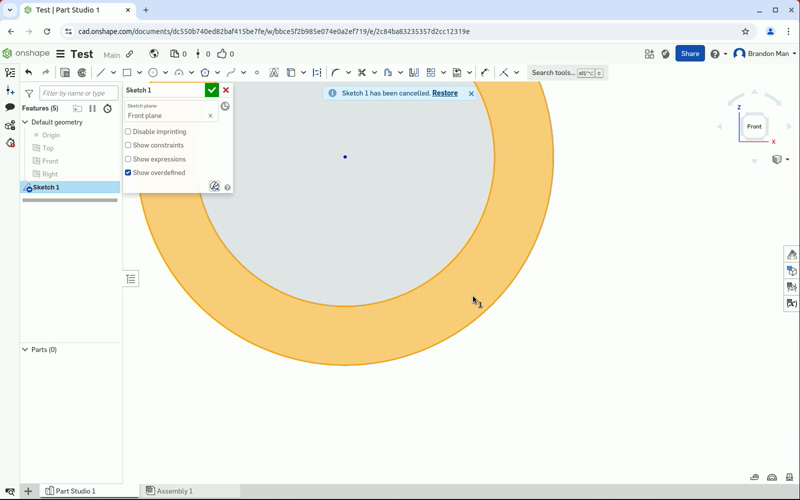
scroll(-6)
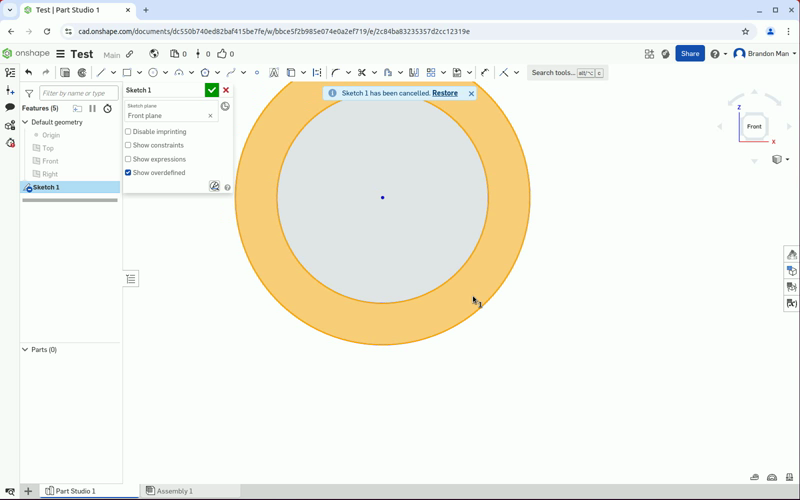
scroll(-6)
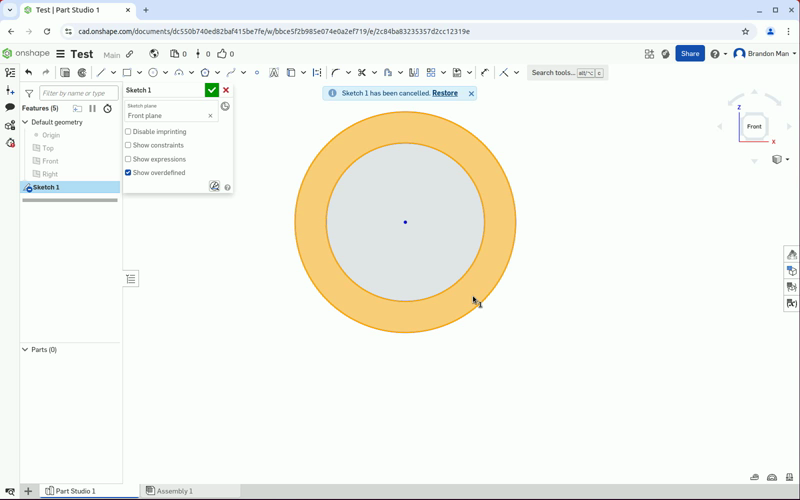
scroll(-6)
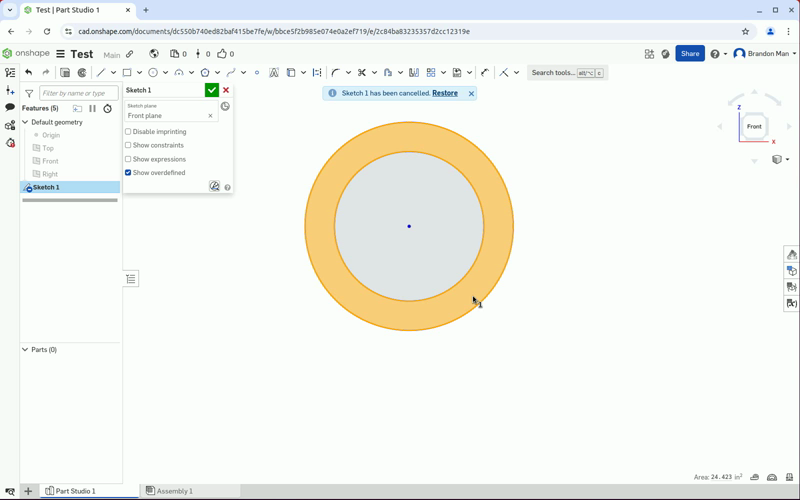
scroll(-6)
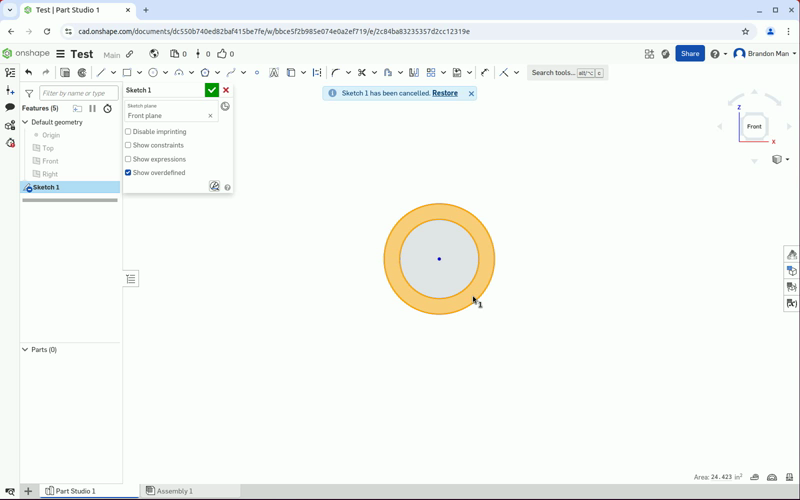
scroll(-6)
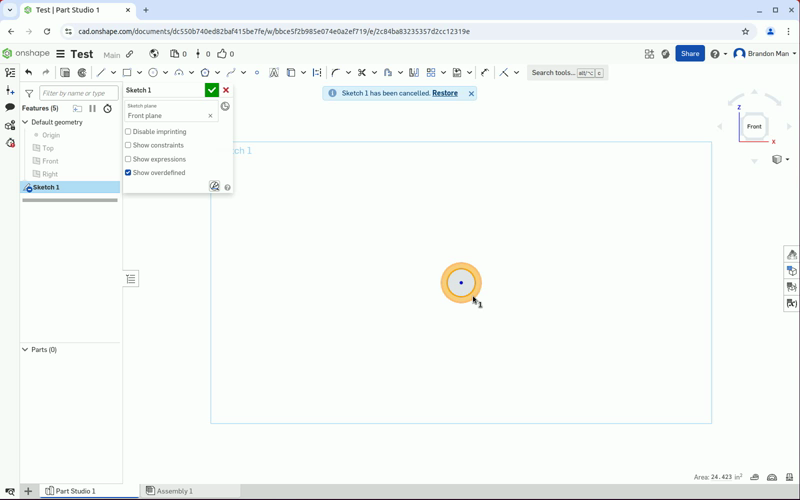
mouse_move(73, 352)
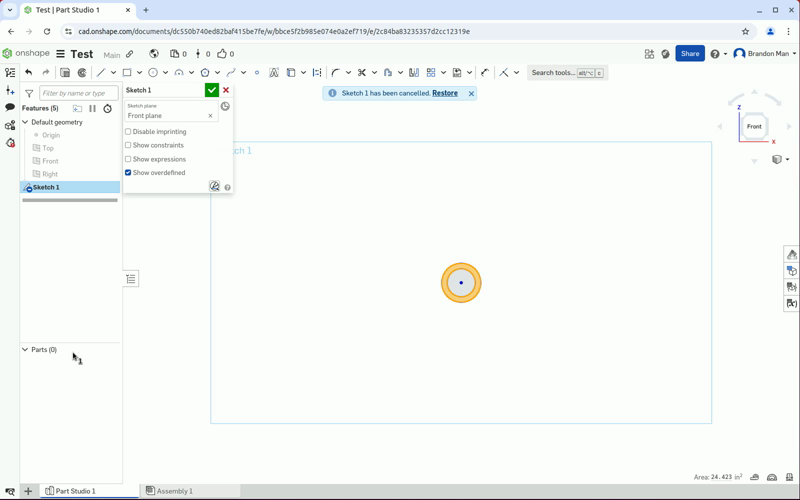
key(shift+y)
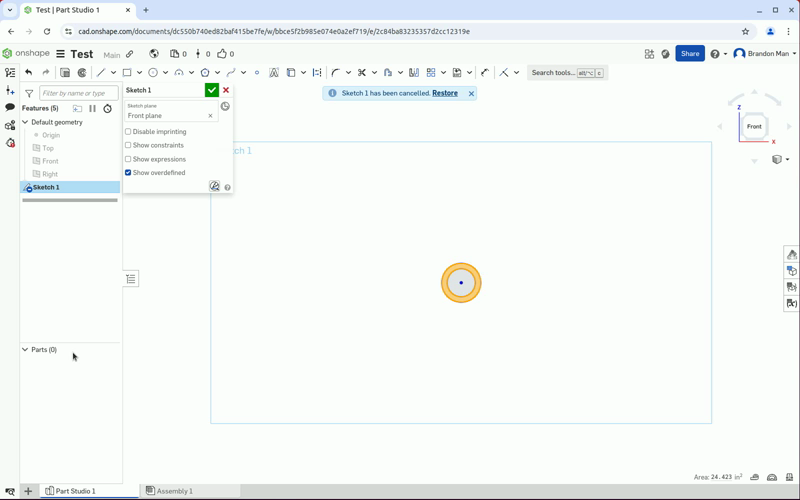
key(shift+e)
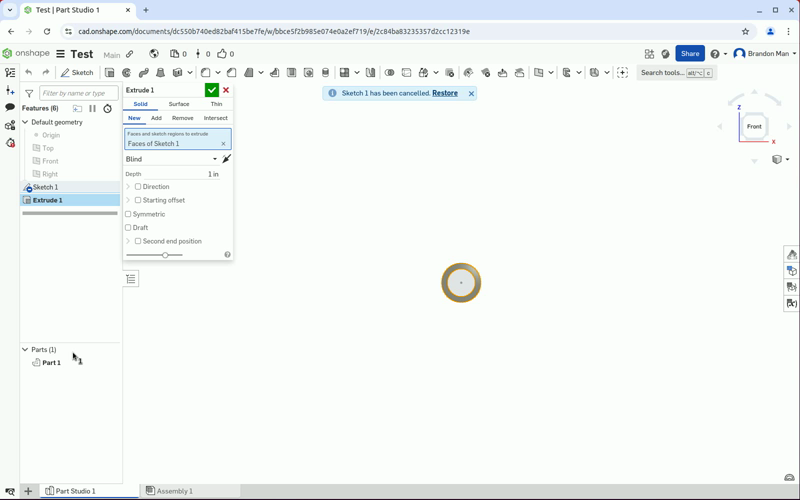
mouse_move(143, 106)
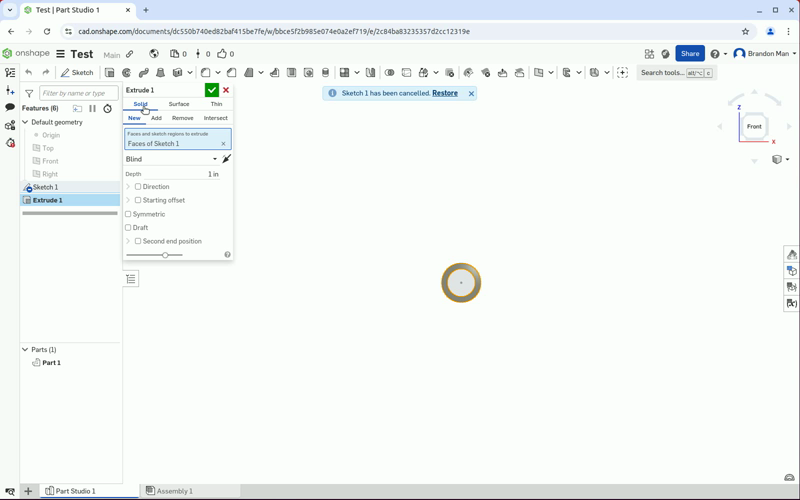
click(143, 106)
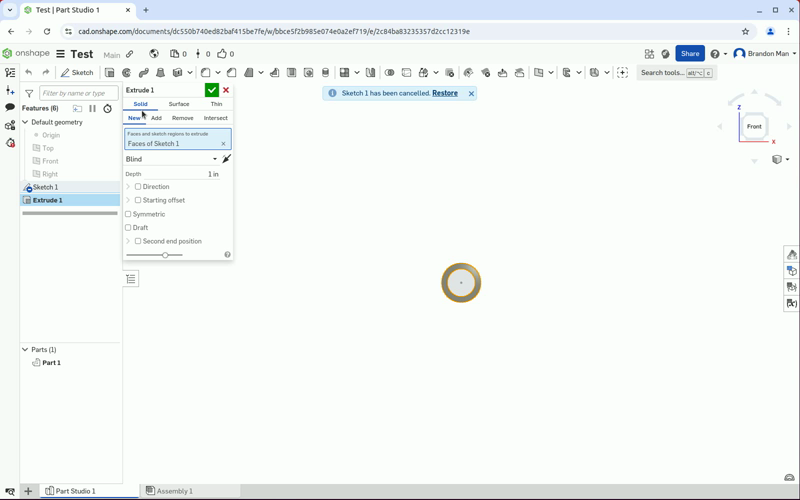
mouse_move(137, 120)
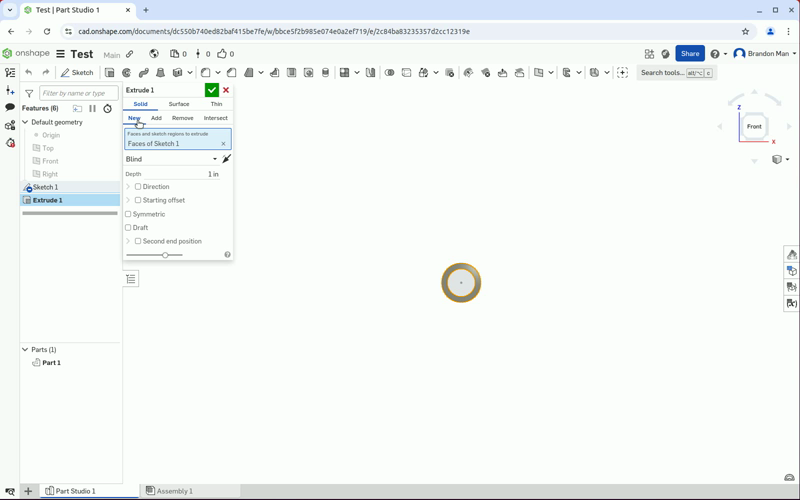
click(137, 120)
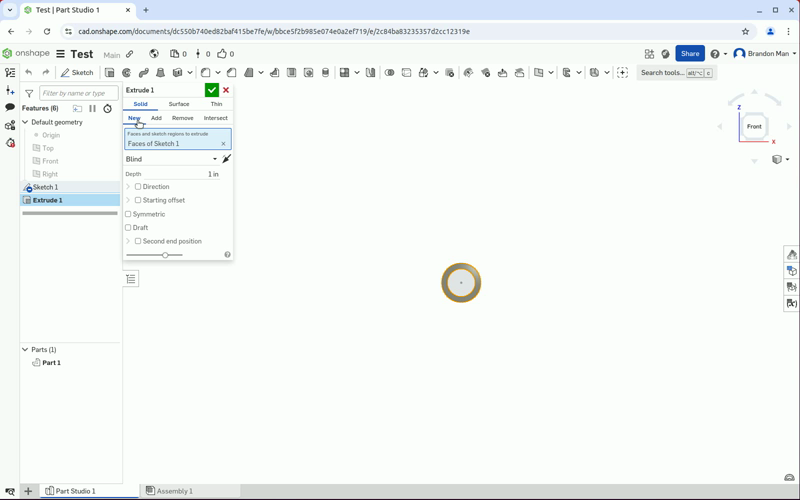
key(tab, 4)
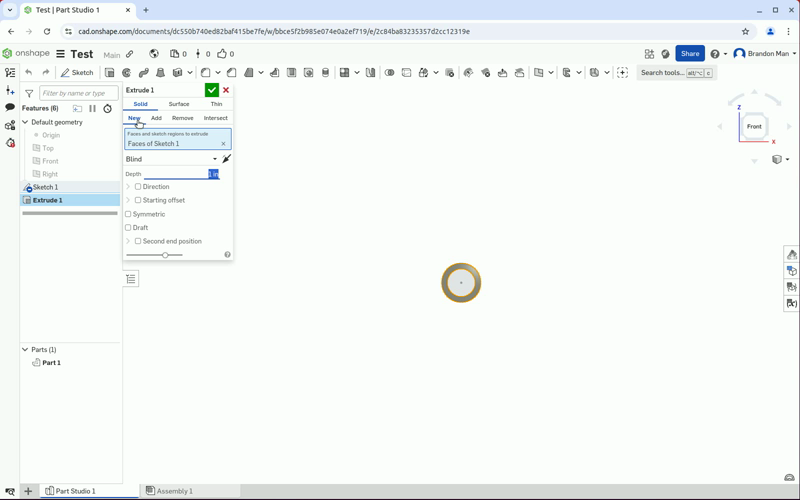
text(7.943)
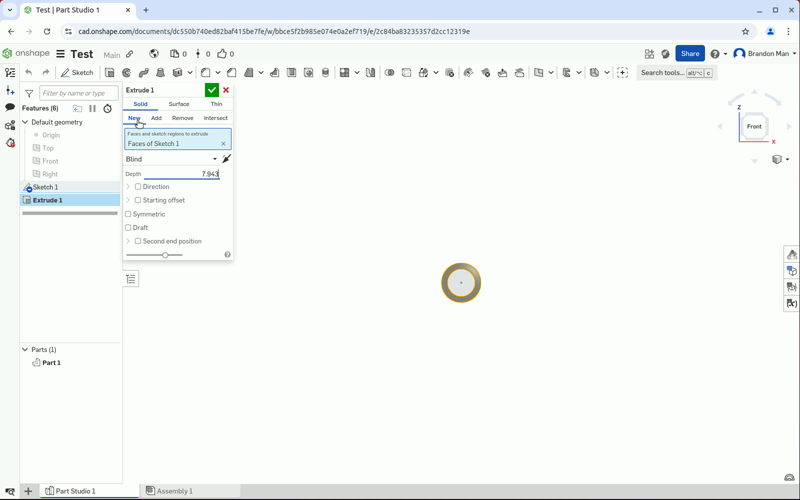
key(enter)
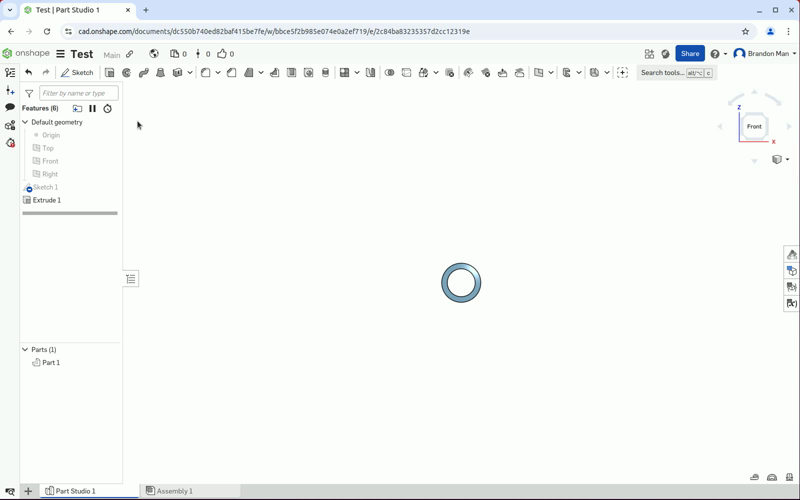
key(shift+h)
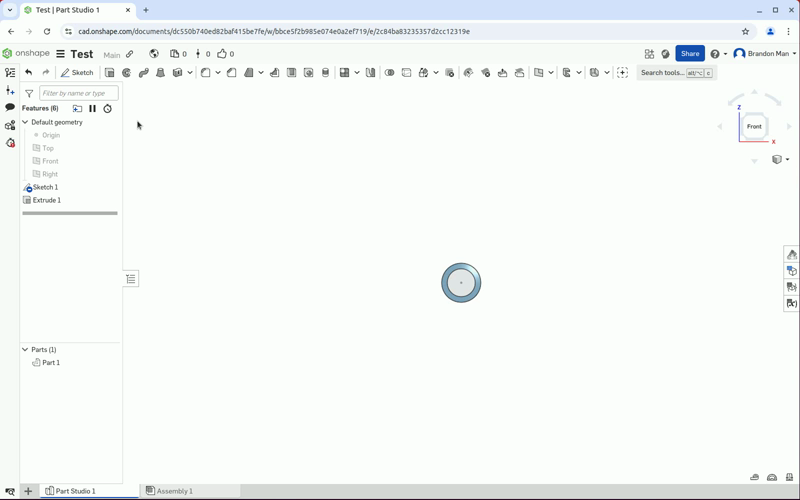
key(shift+h)
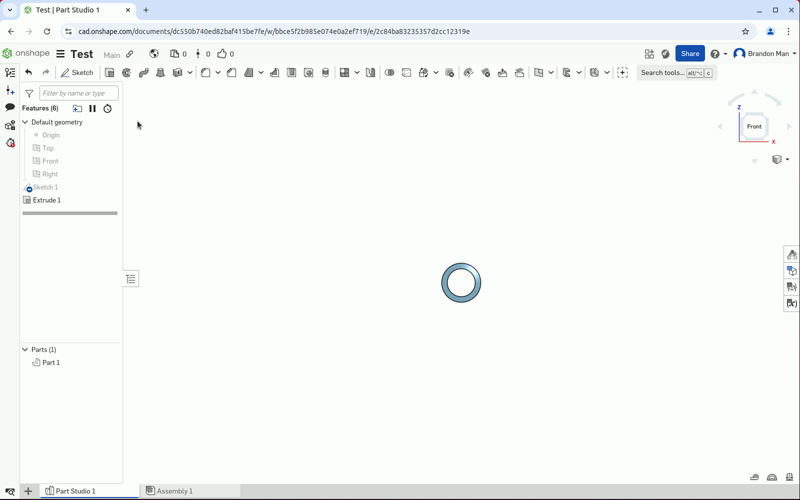
mouse_move(73, 189)
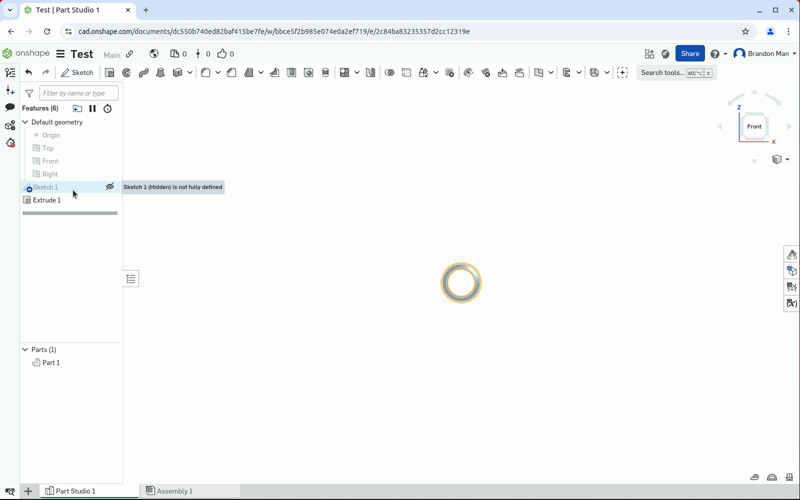
click(73, 189)
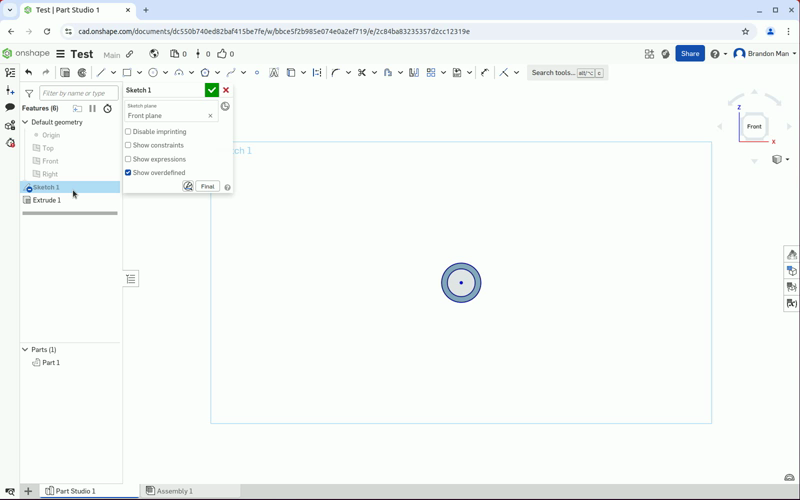
mouse_move(229, 92)
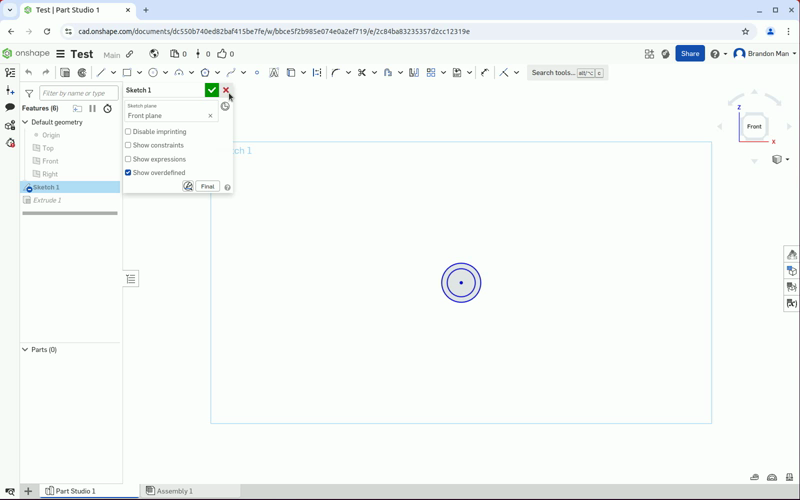
click(229, 92)
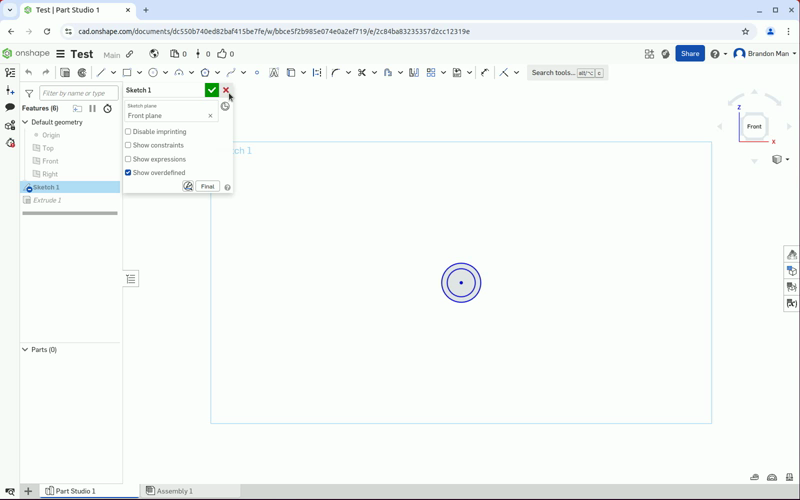
key(shift+s)
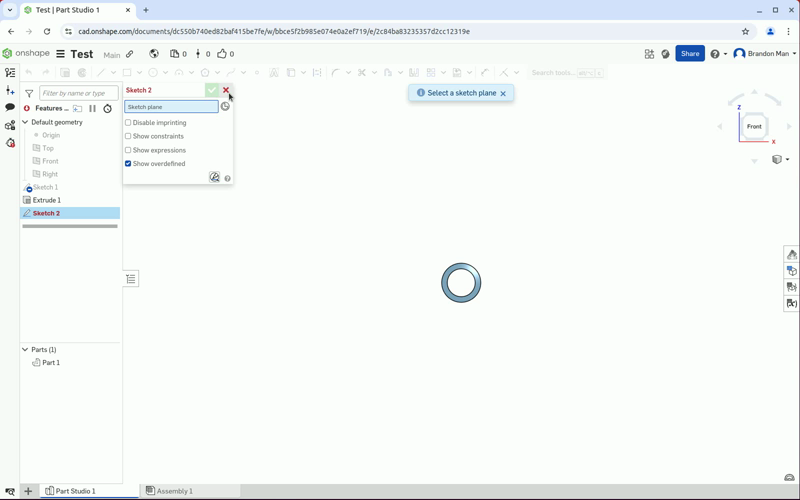
mouse_move(73, 163)
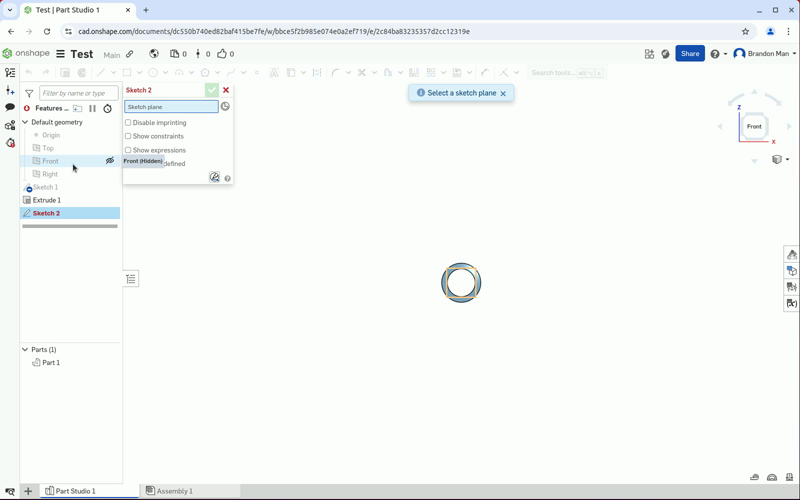
click(73, 163)
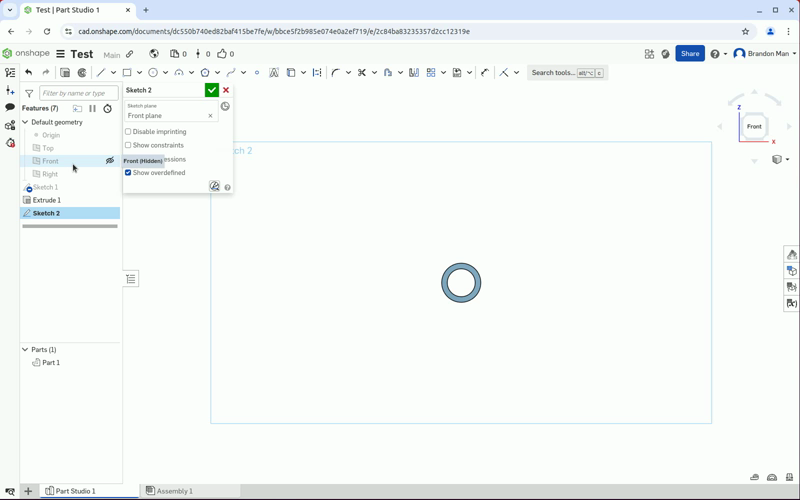
mouse_move(73, 352)
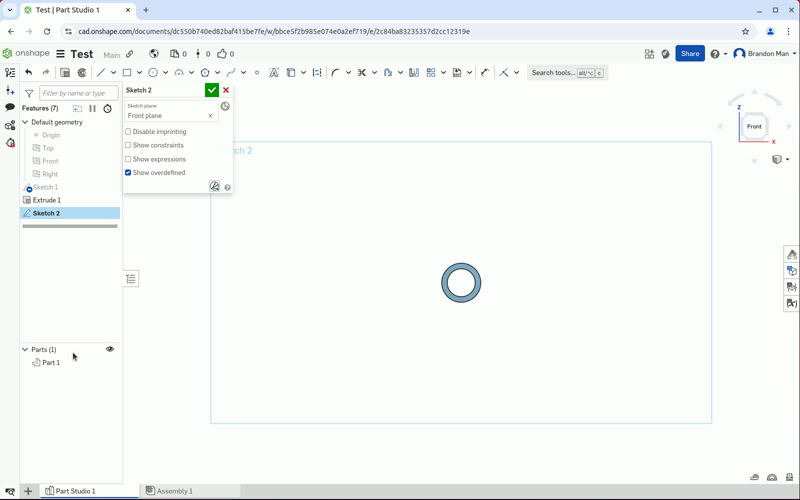
key(y)
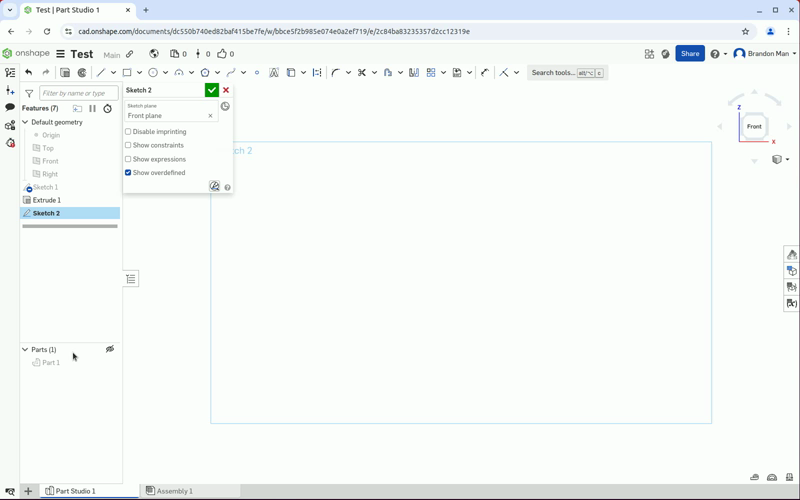
key(a)
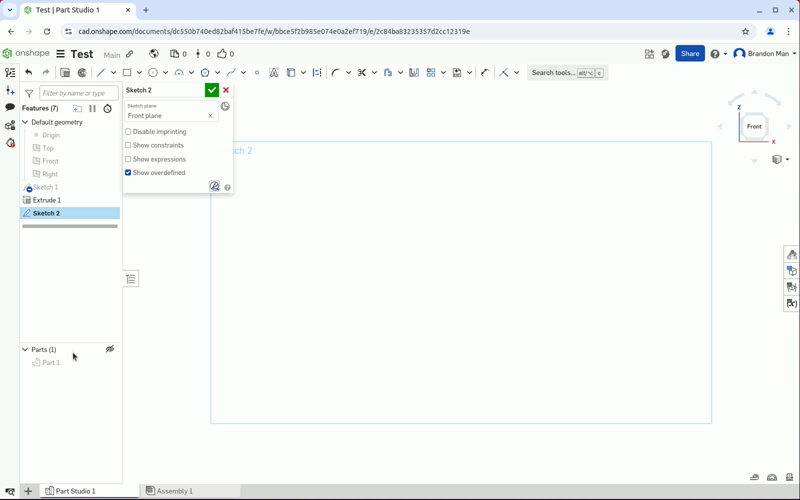
key_down(shift)
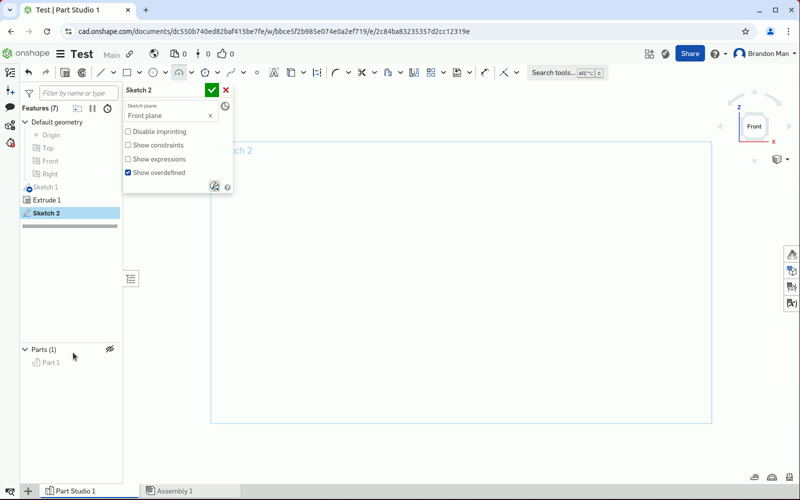
mouse_move(441, 282)
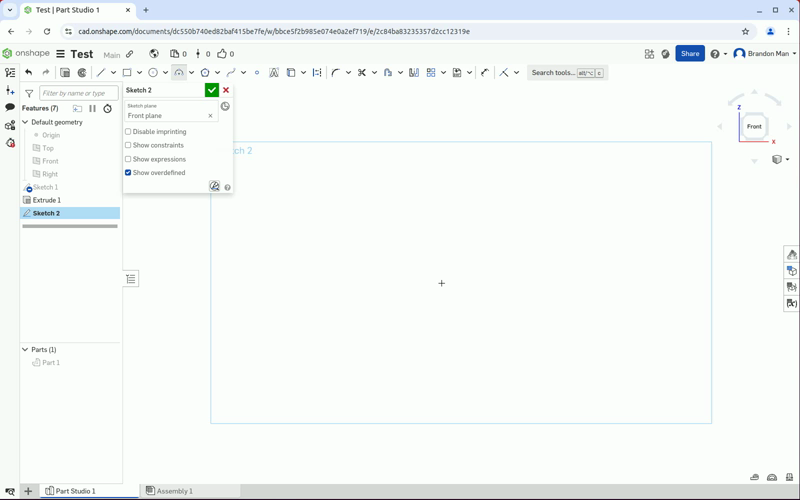
click(441, 282)
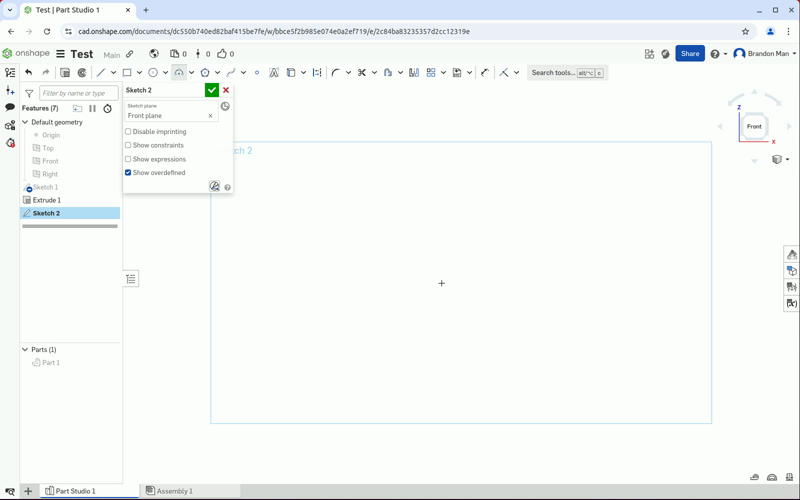
key_up(shift)
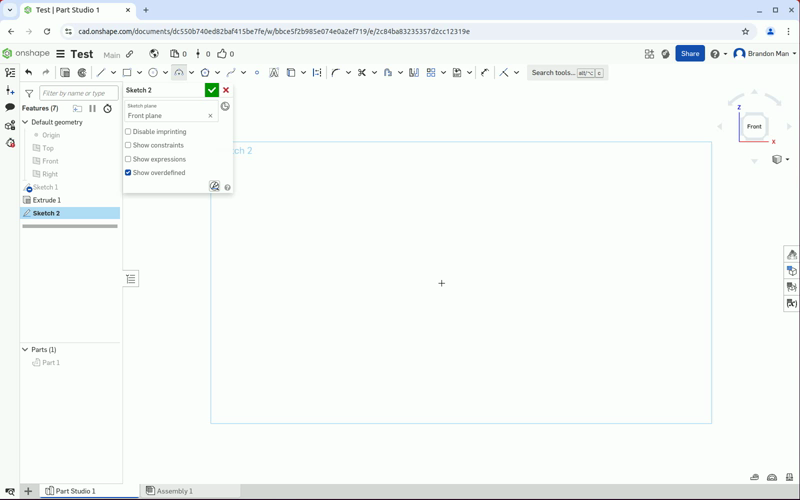
key_down(shift)
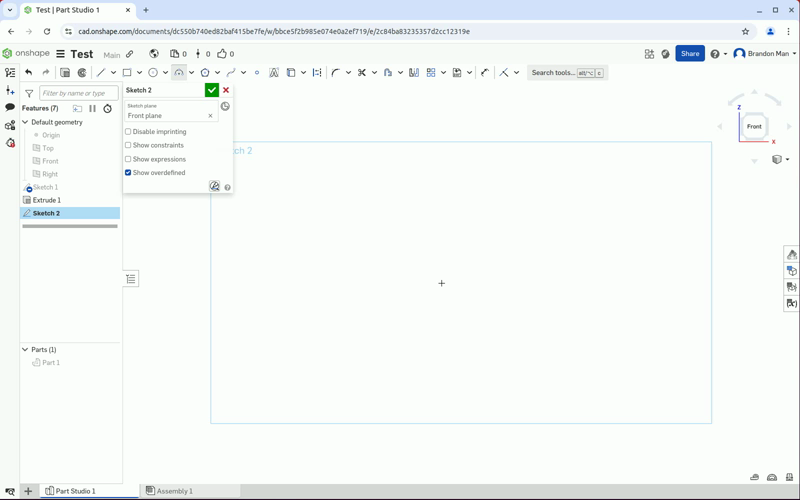
mouse_move(480, 282)
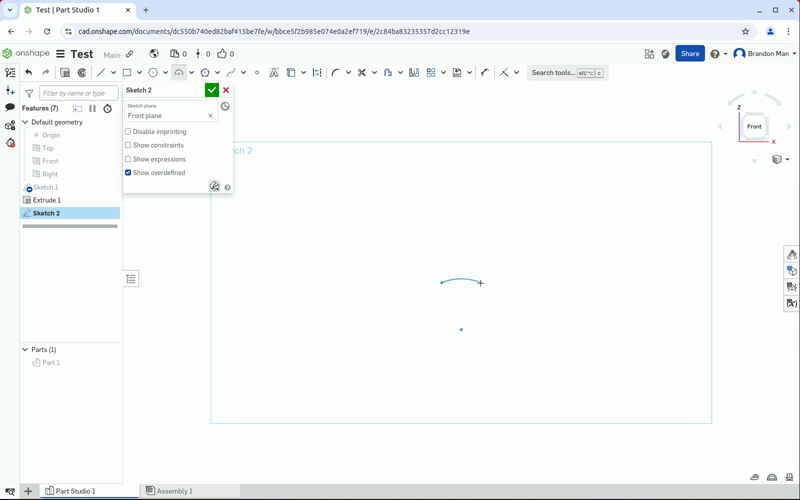
click(480, 282)
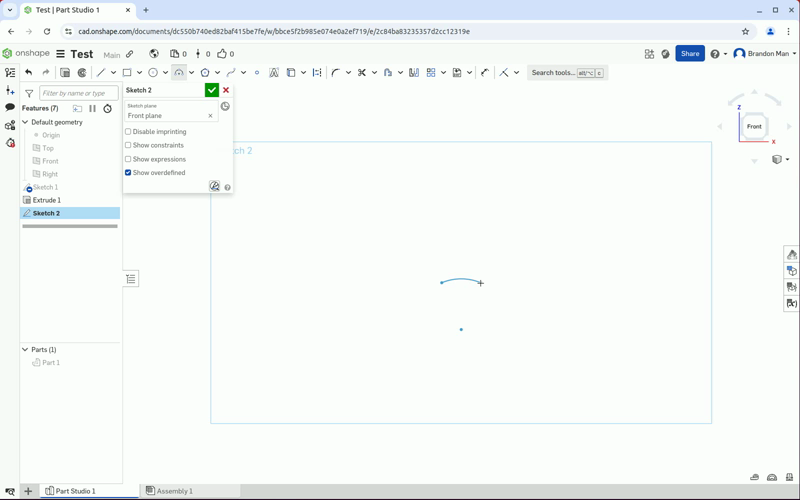
mouse_move(461, 302)
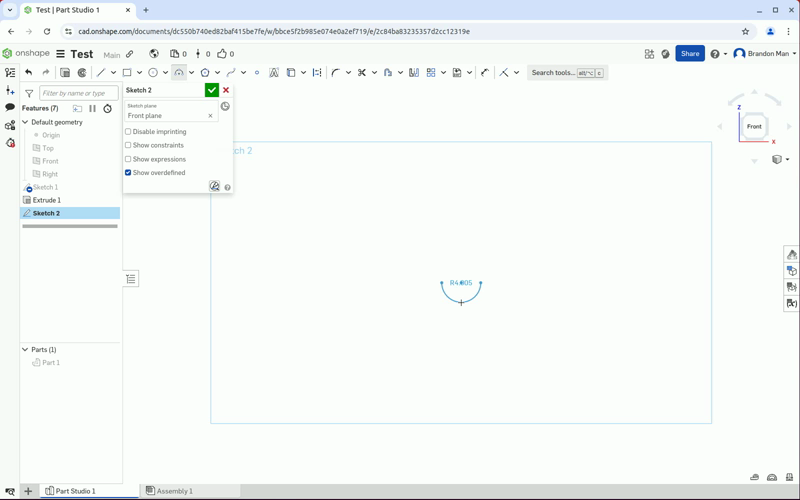
click(461, 302)
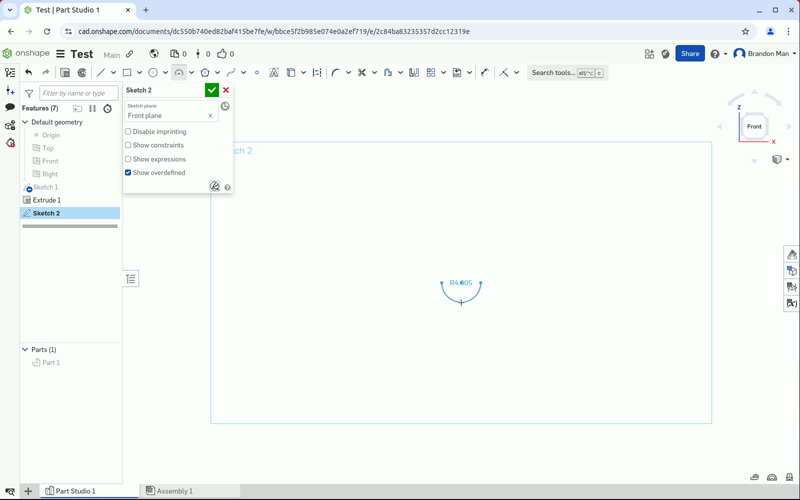
key_up(shift)
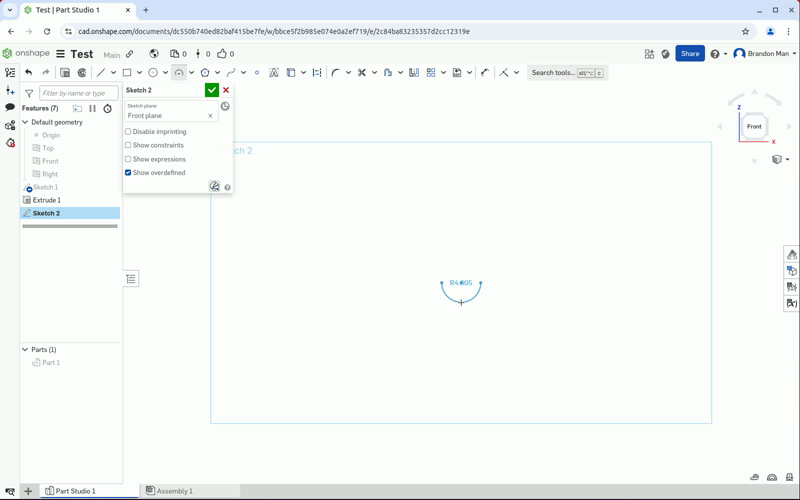
key(esc)
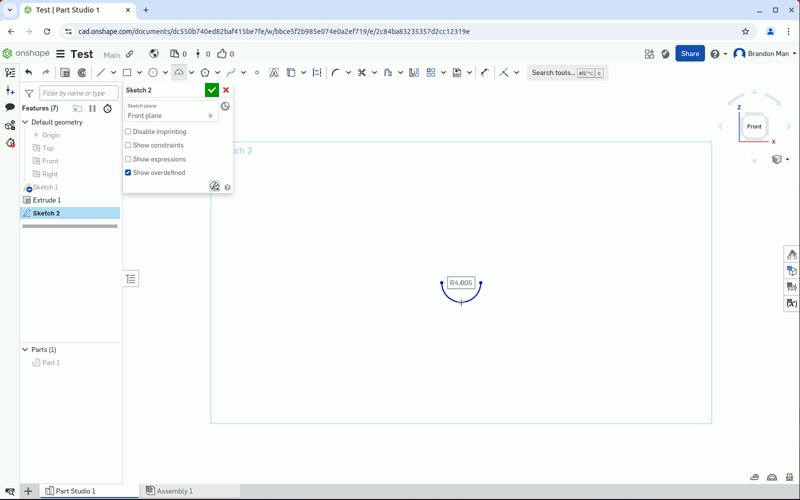
key(l)
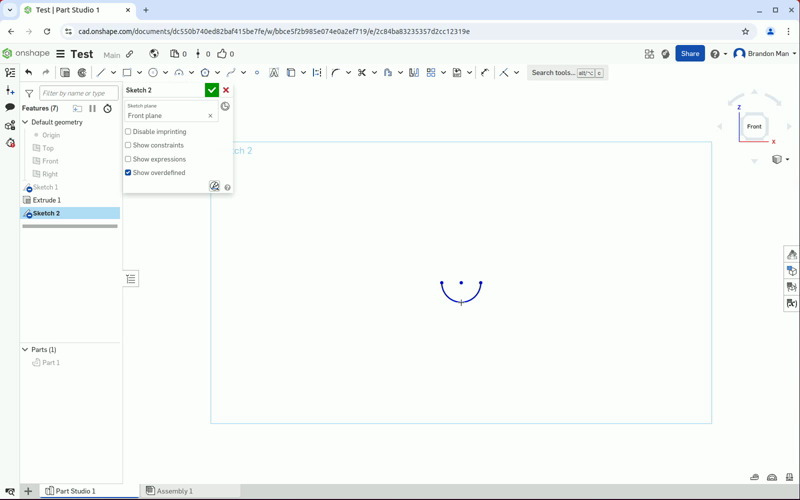
mouse_move(480, 282)
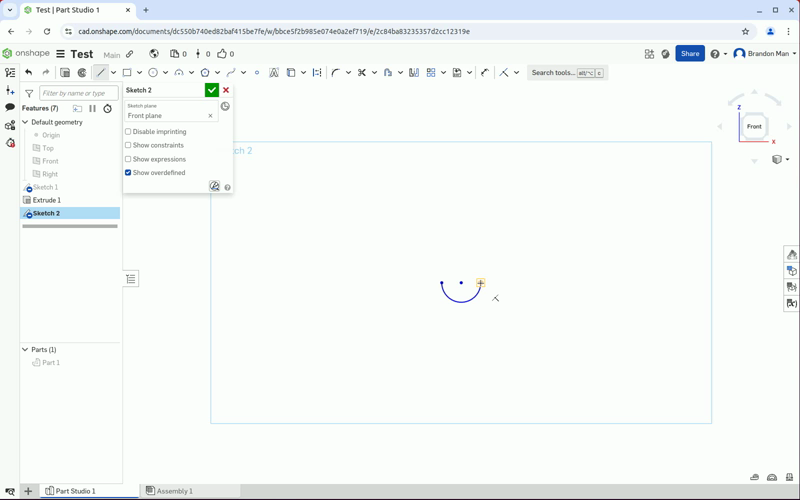
click(480, 282)
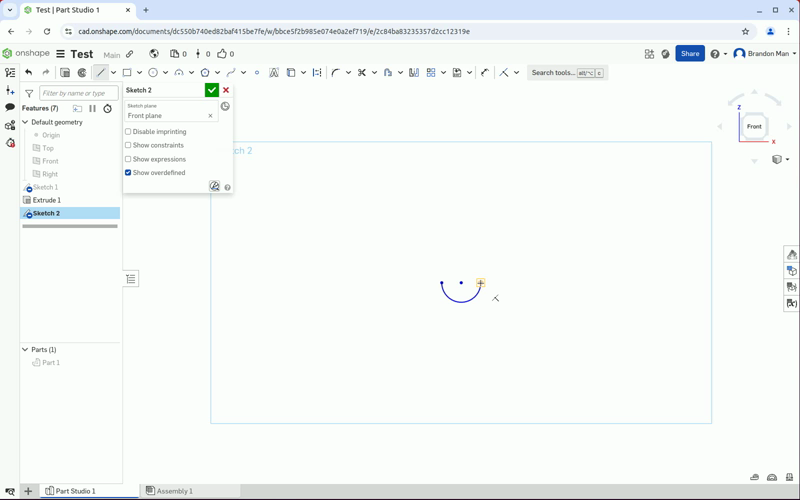
key_down(shift)
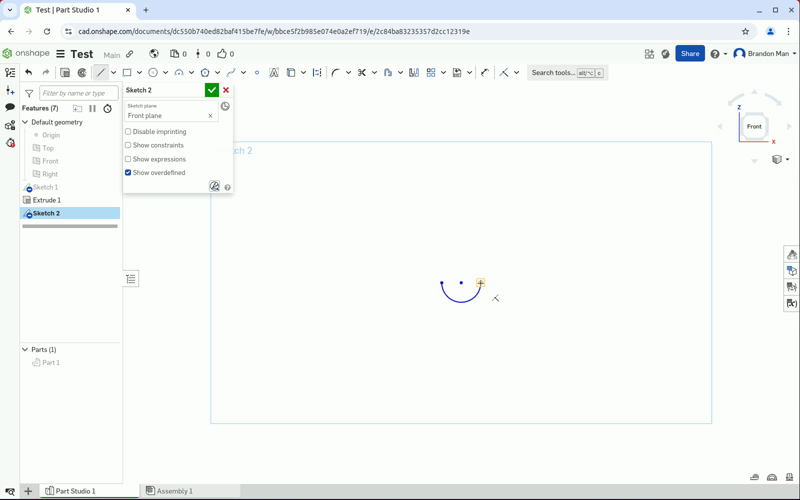
mouse_move(480, 189)
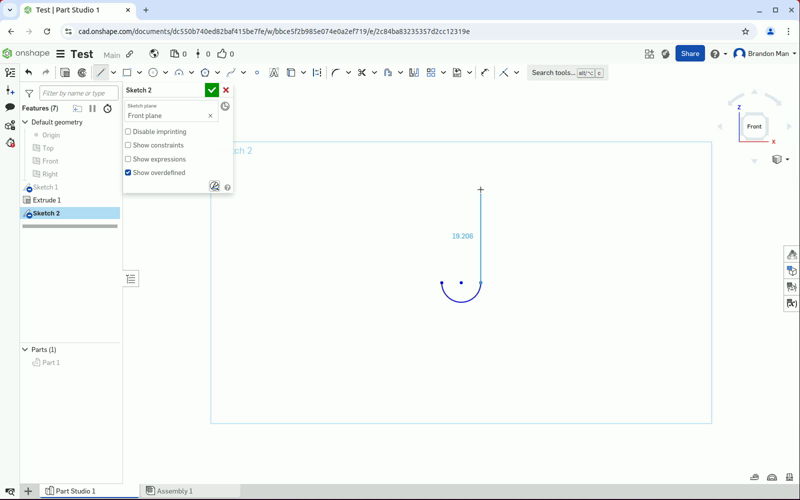
click(480, 189)
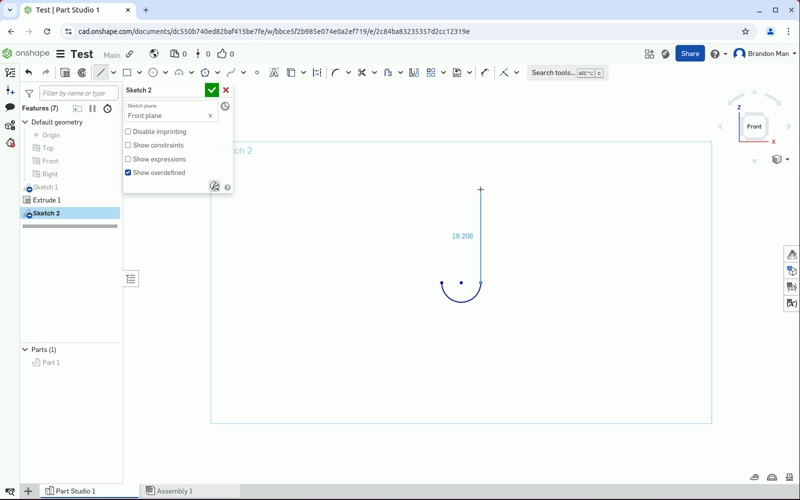
key_up(shift)
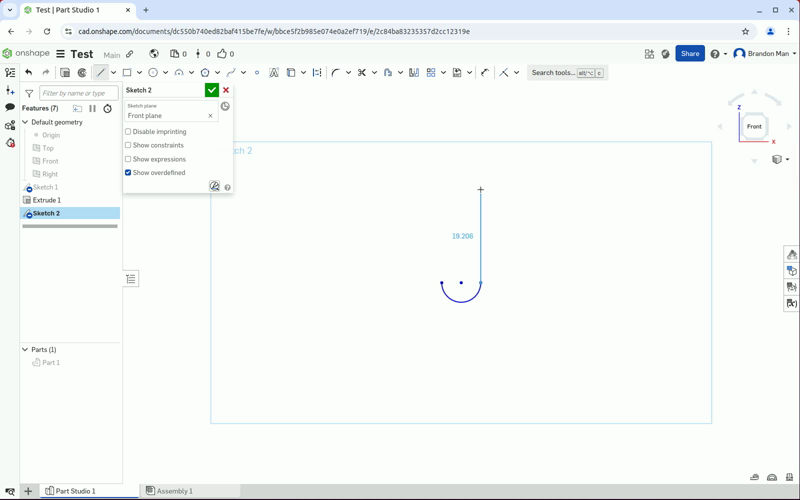
key(esc)
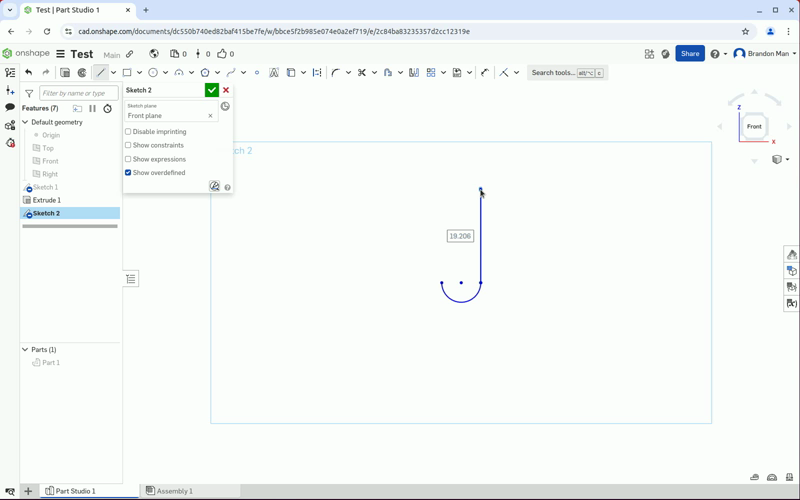
key(a)
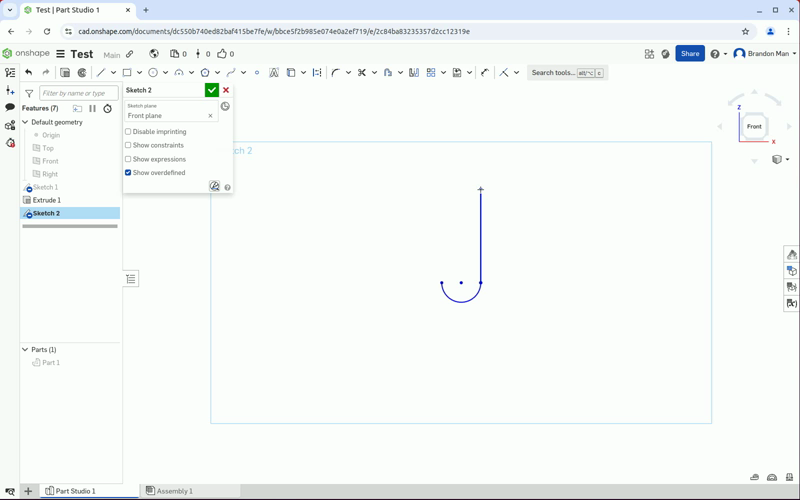
mouse_move(480, 189)
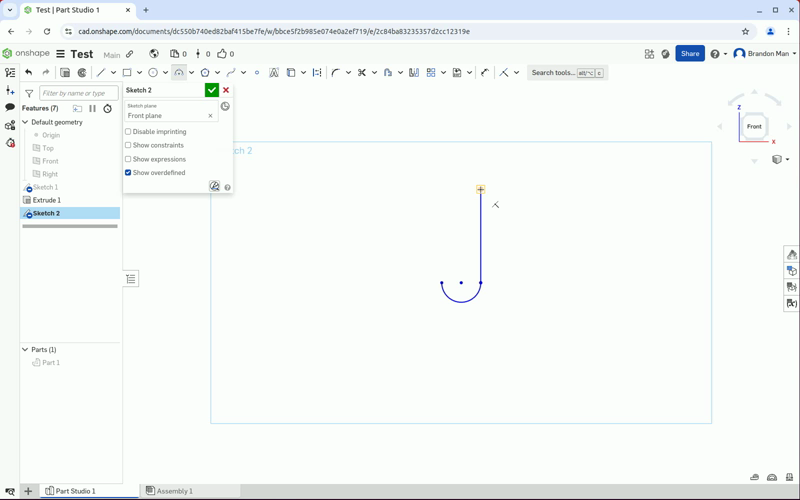
click(480, 189)
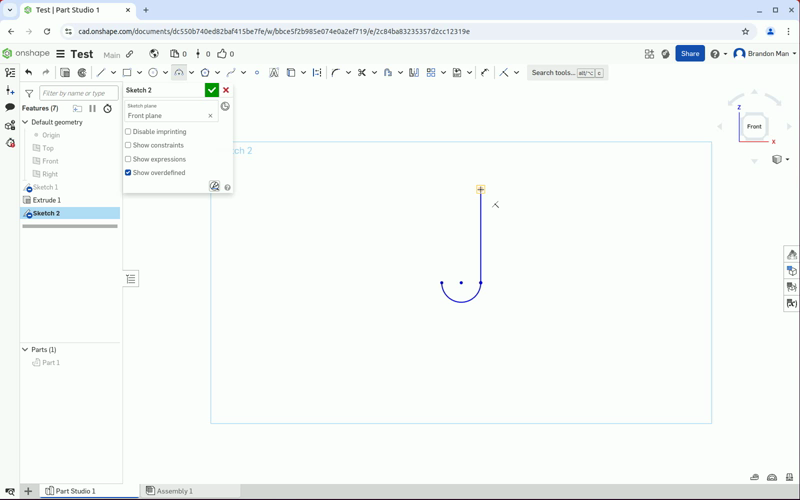
key_down(shift)
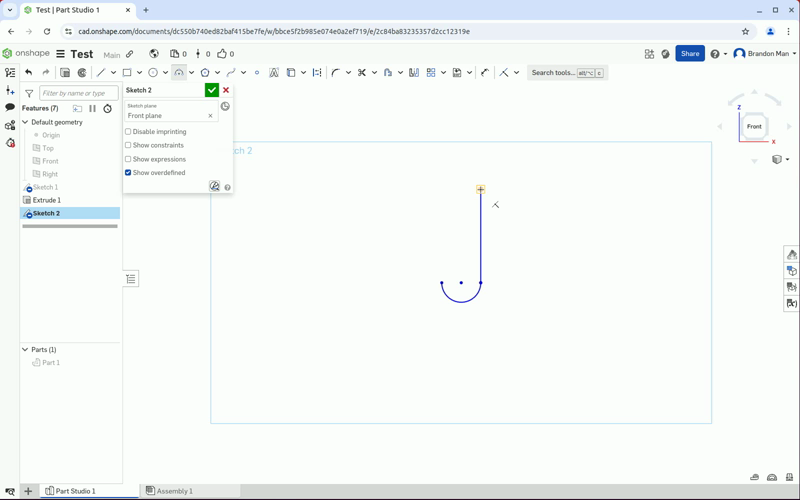
mouse_move(441, 189)
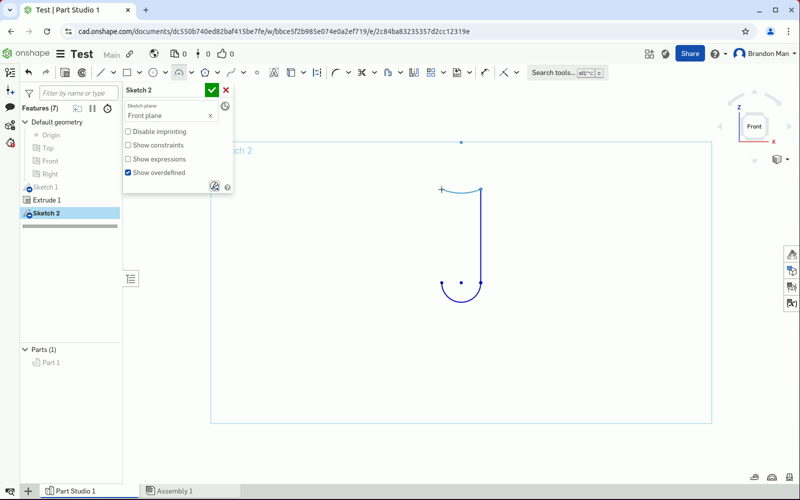
click(441, 189)
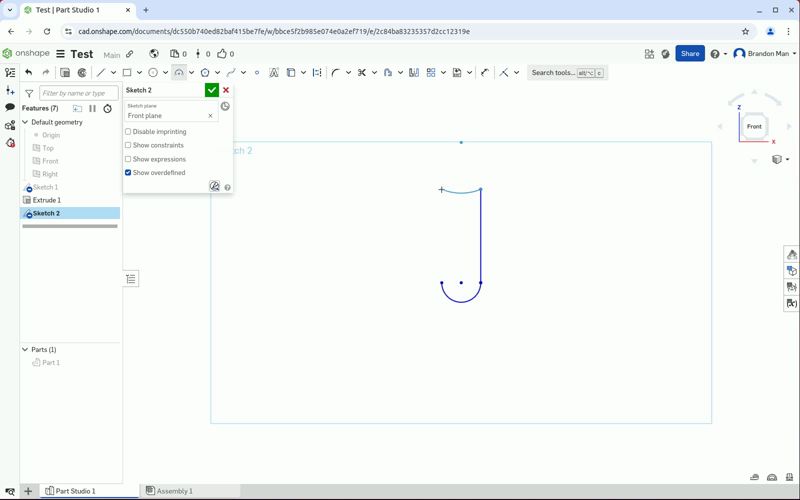
mouse_move(461, 208)
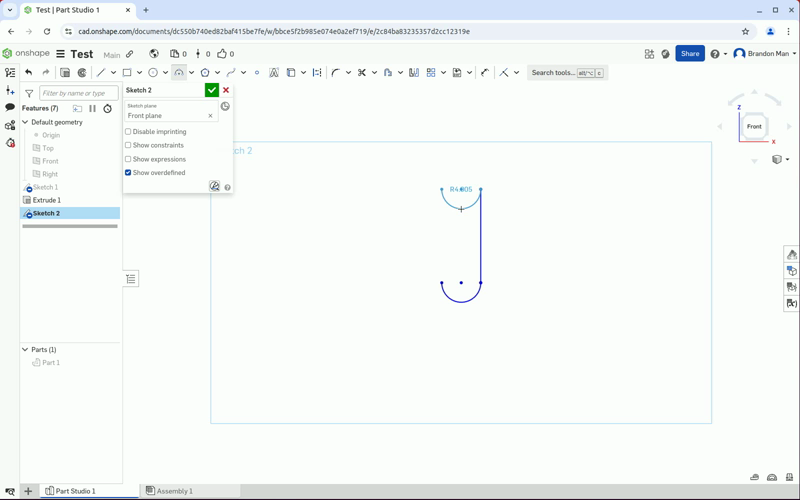
click(461, 208)
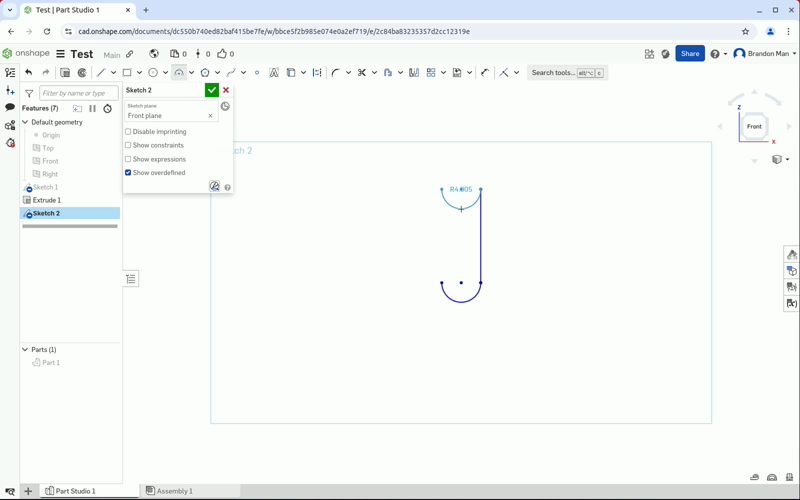
key_up(shift)
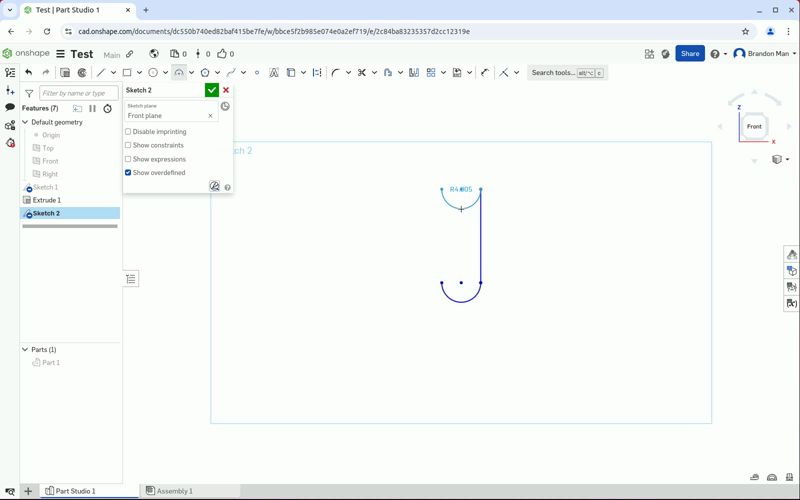
key(esc)
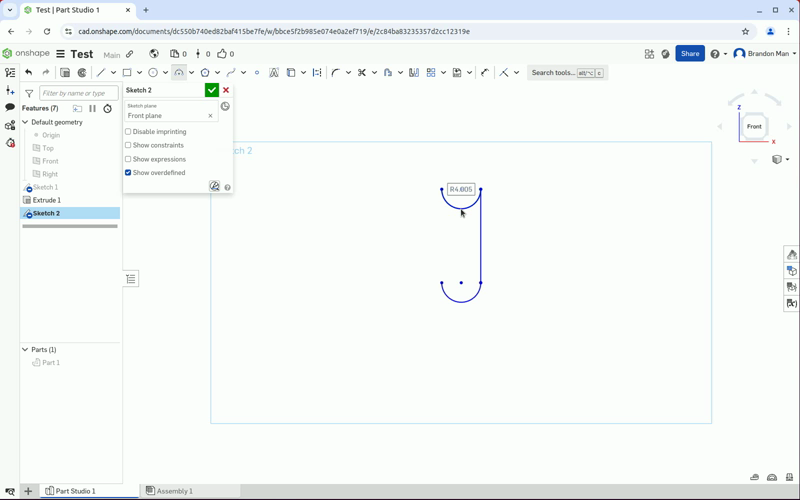
key(l)
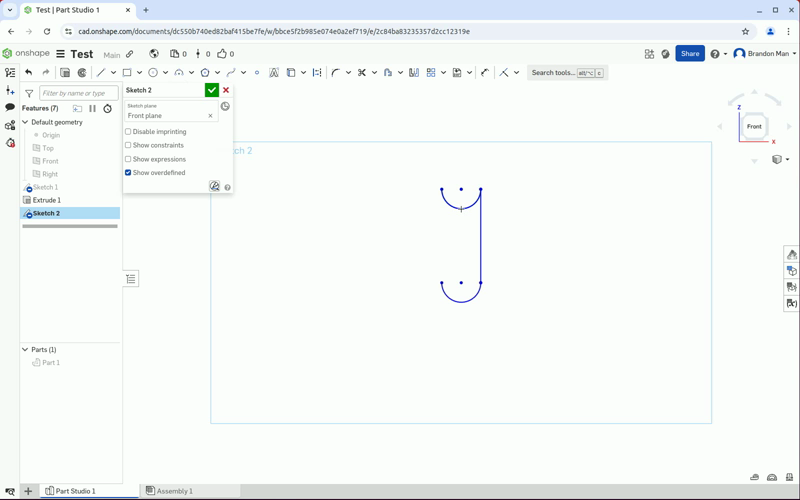
mouse_move(441, 189)
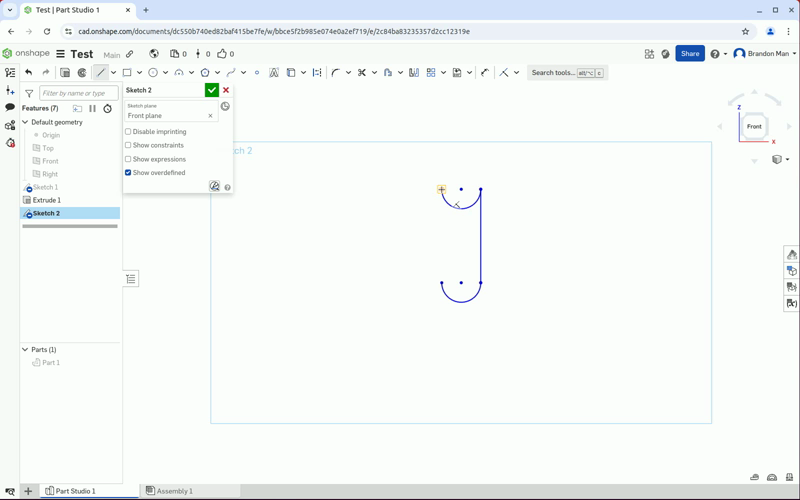
click(441, 189)
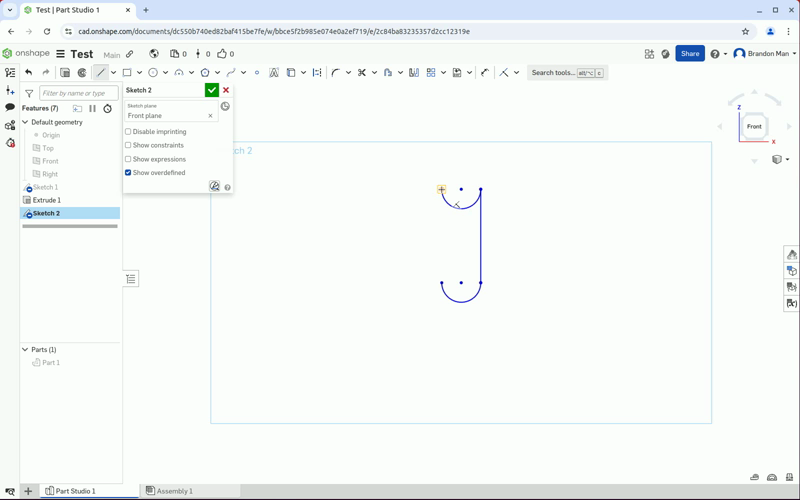
key_down(shift)
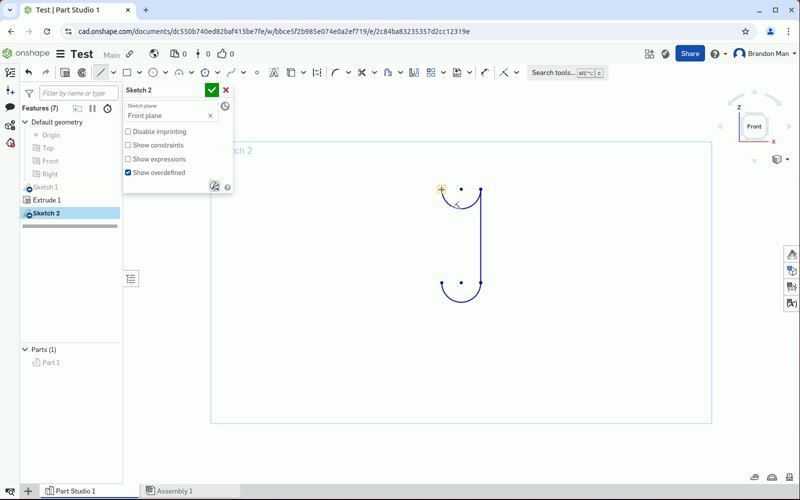
mouse_move(441, 282)
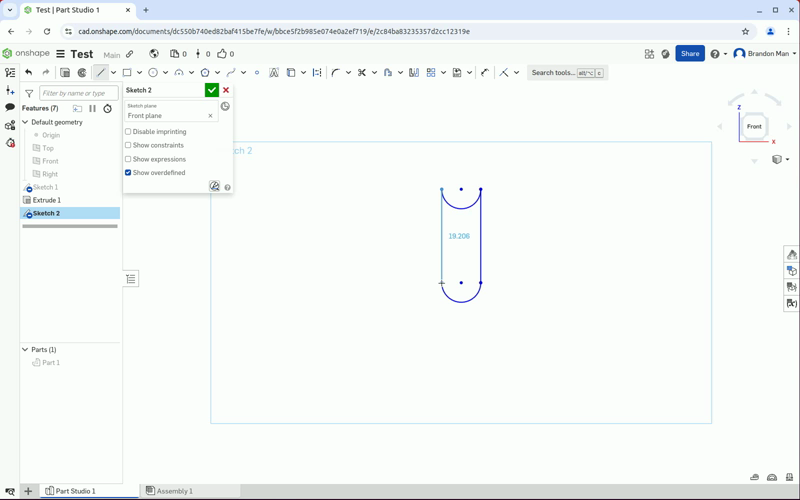
key_up(shift)
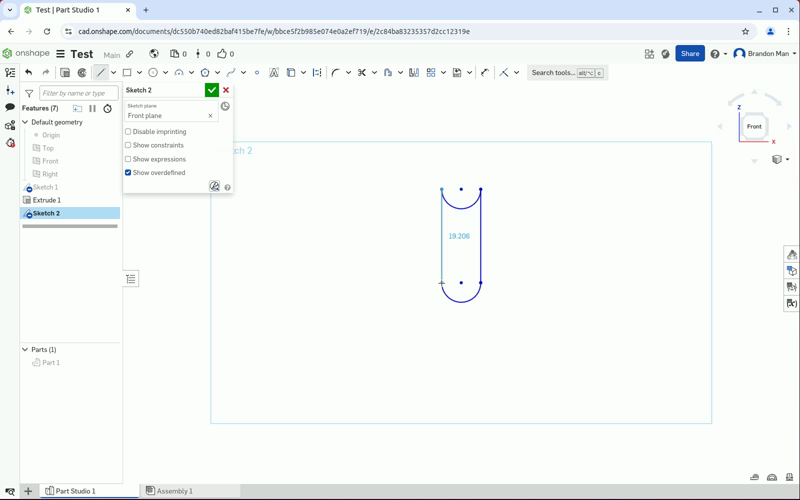
click(441, 282)
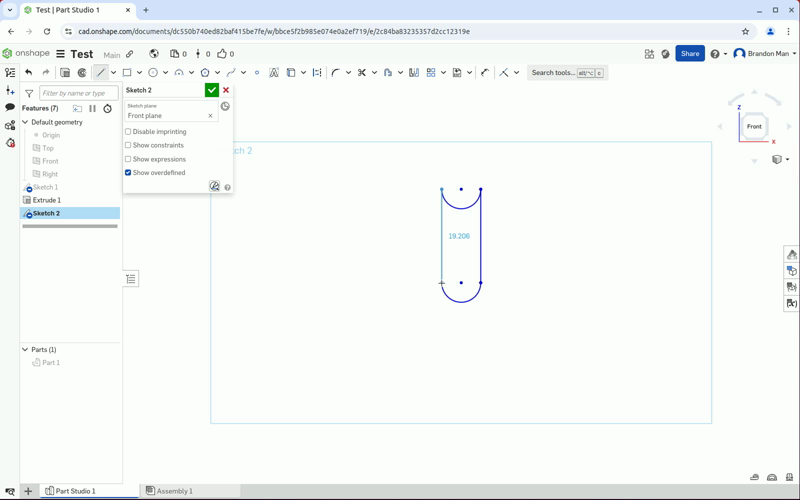
key(esc)
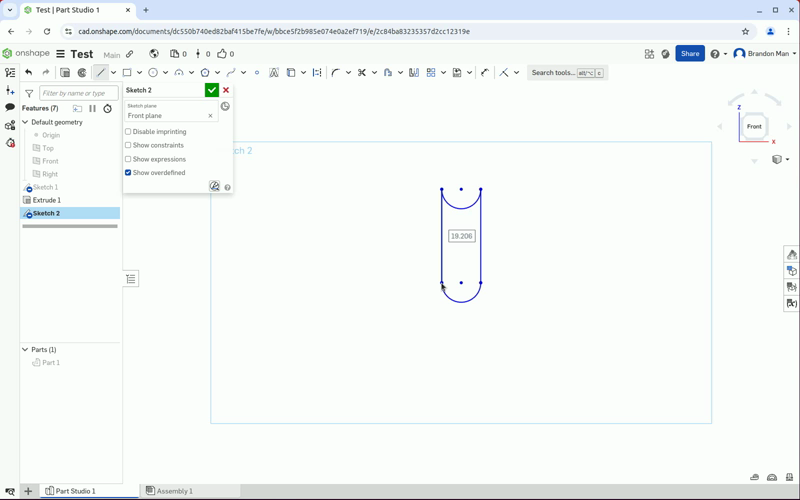
key(c)
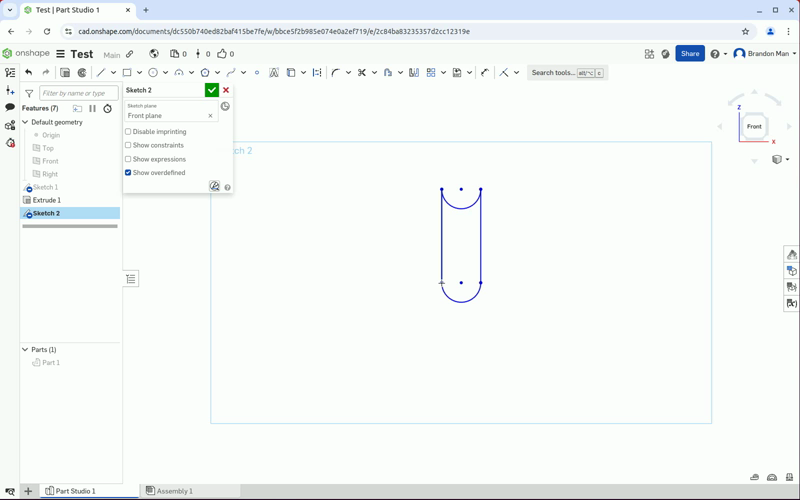
key_down(shift)
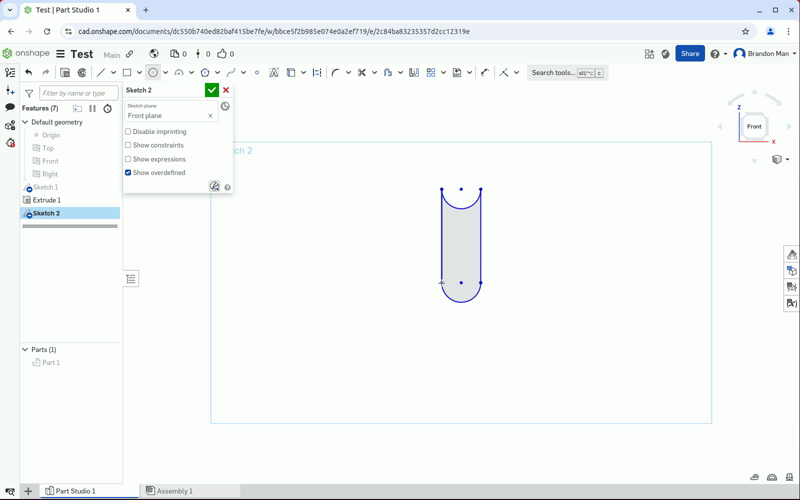
mouse_move(461, 189)
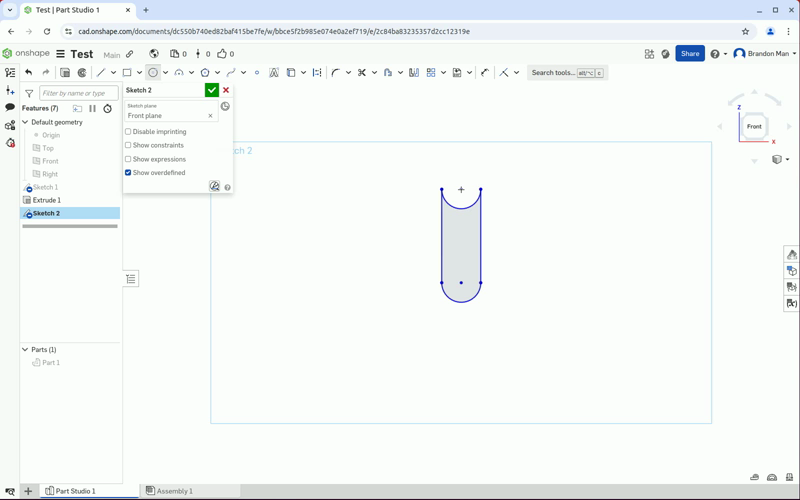
click(461, 189)
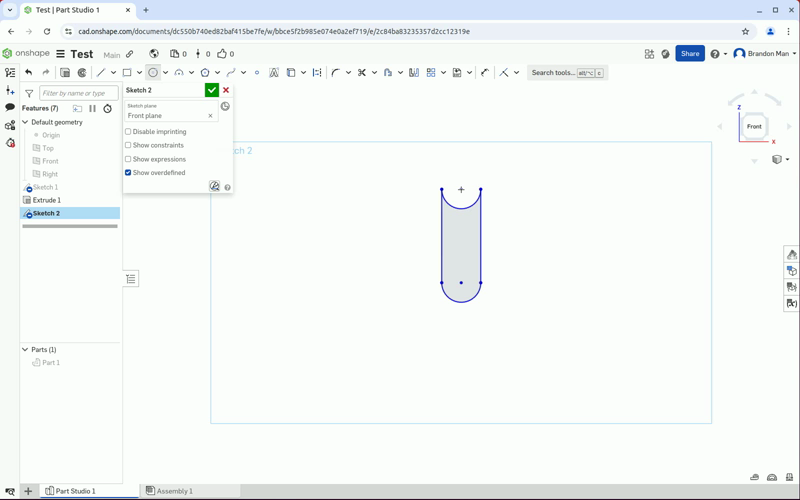
key_up(shift)
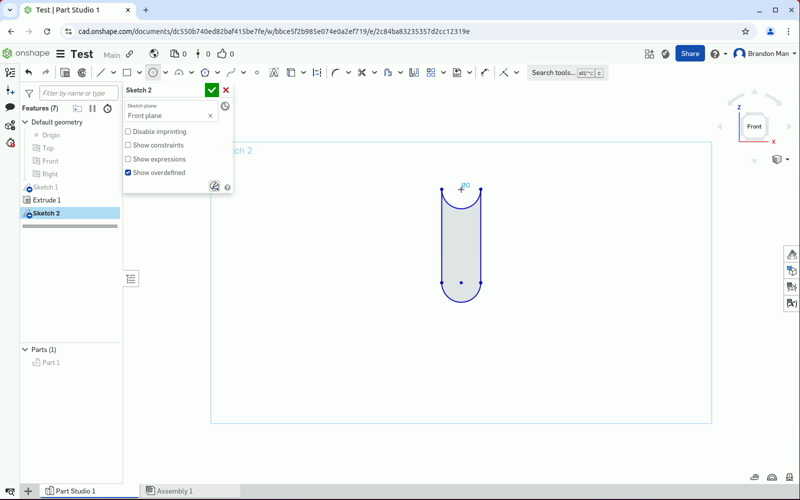
mouse_move(470, 189)
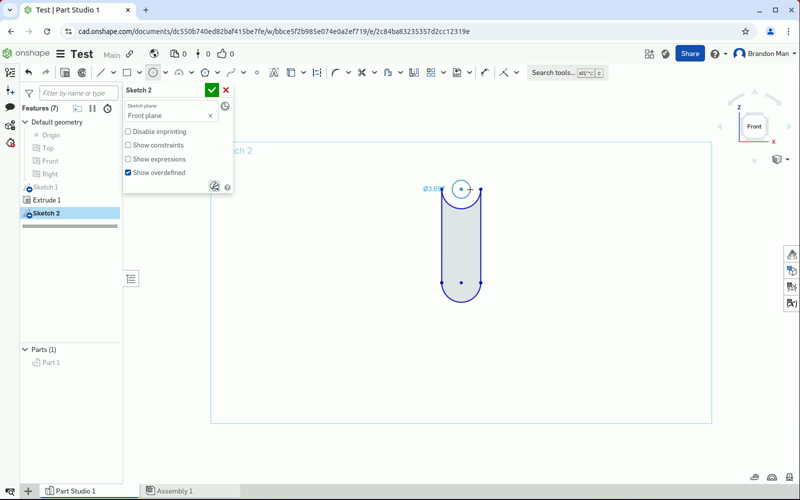
click(470, 189)
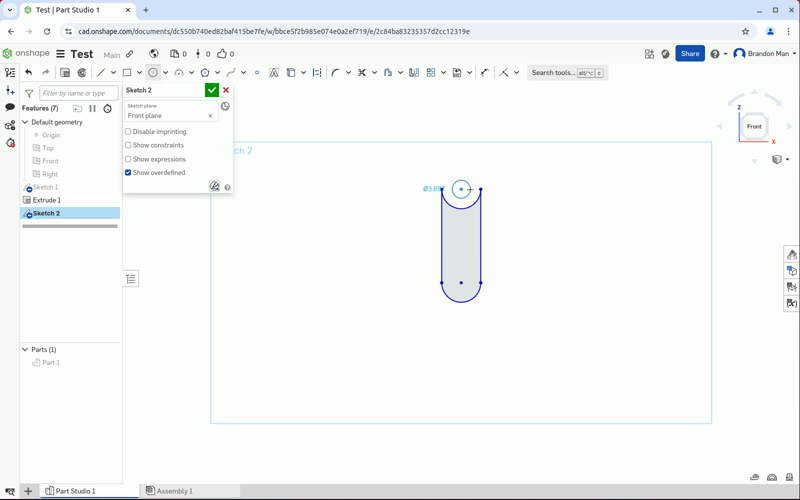
key(esc)
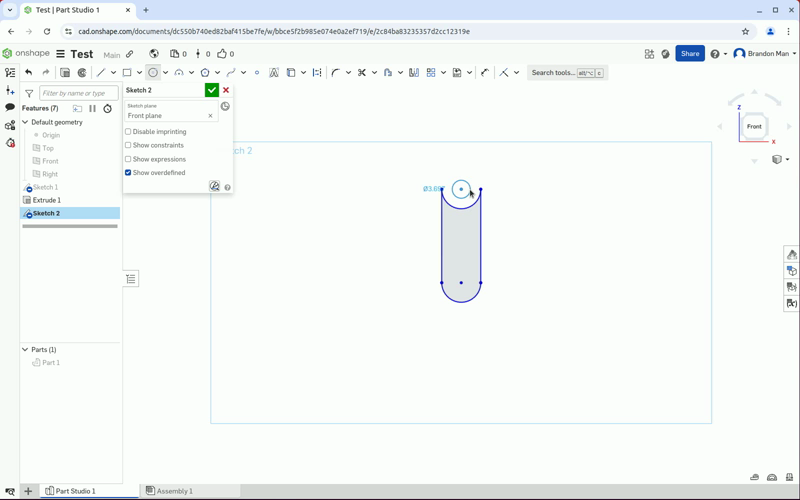
key(c)
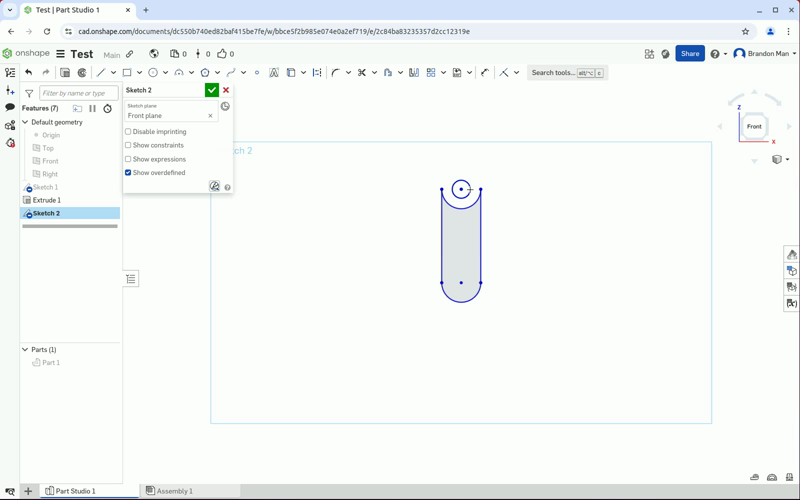
key_down(shift)
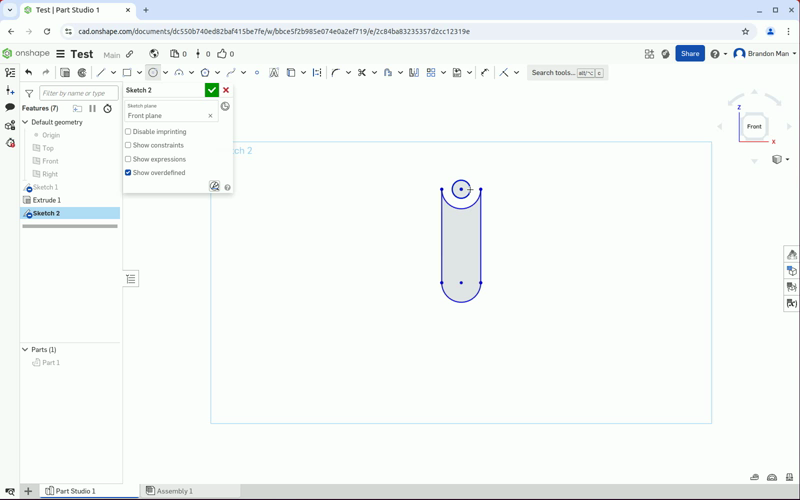
mouse_move(461, 282)
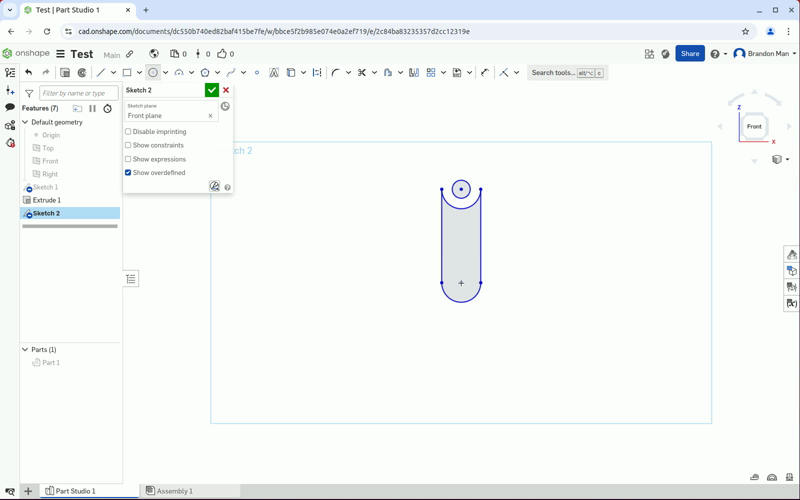
click(461, 282)
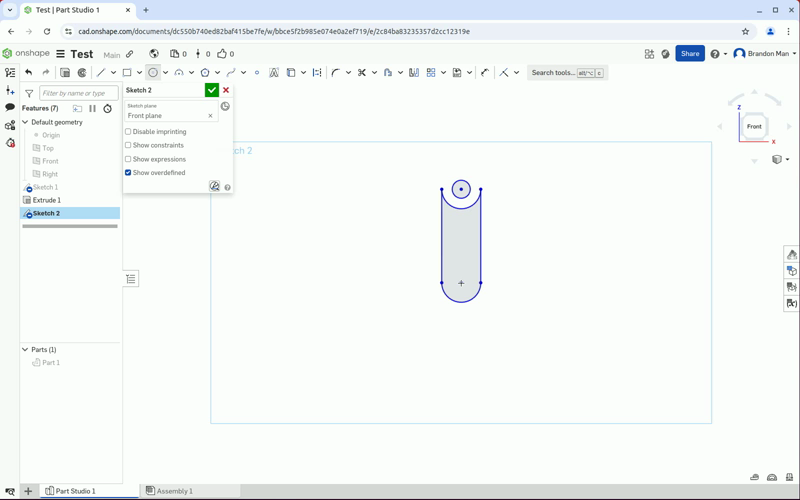
key_up(shift)
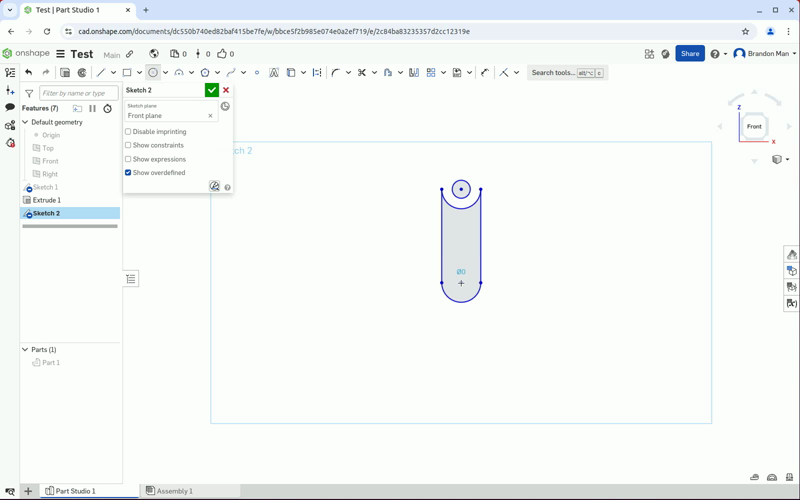
mouse_move(468, 282)
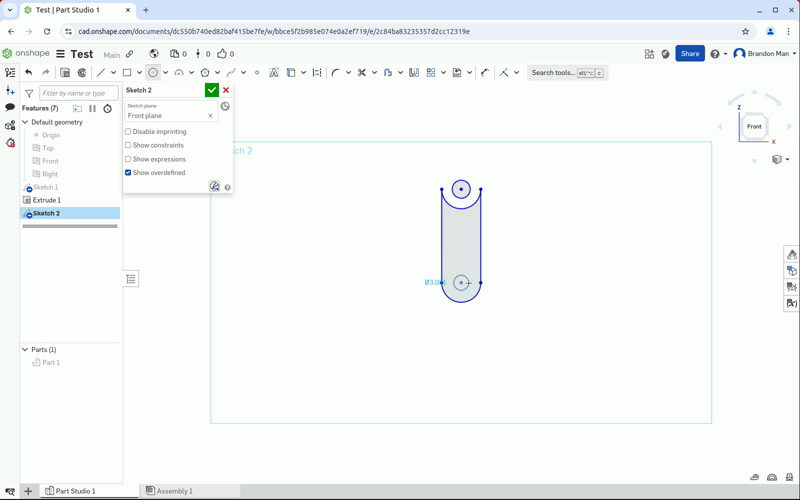
click(468, 282)
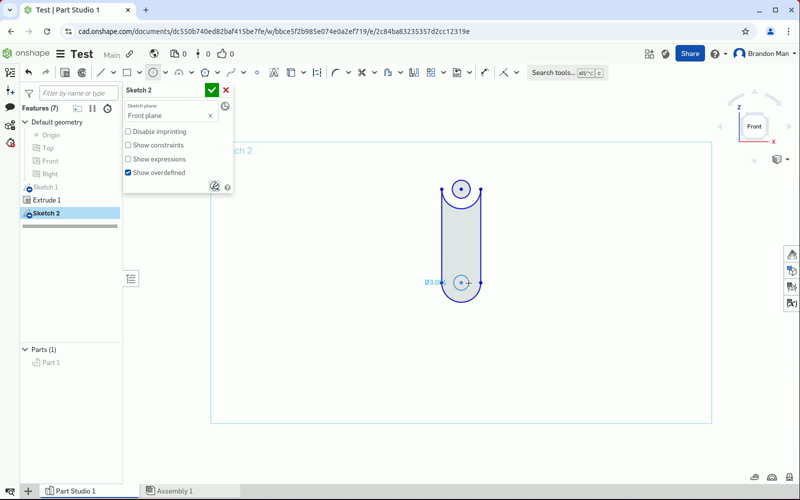
key(esc)
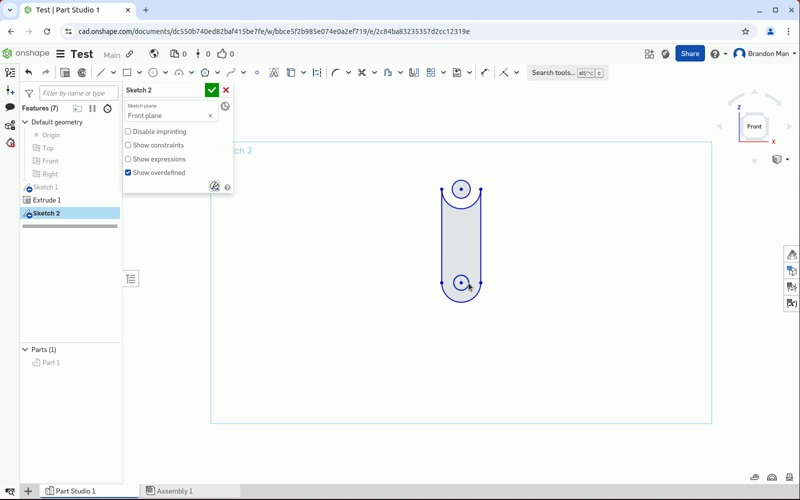
mouse_move(449, 231)
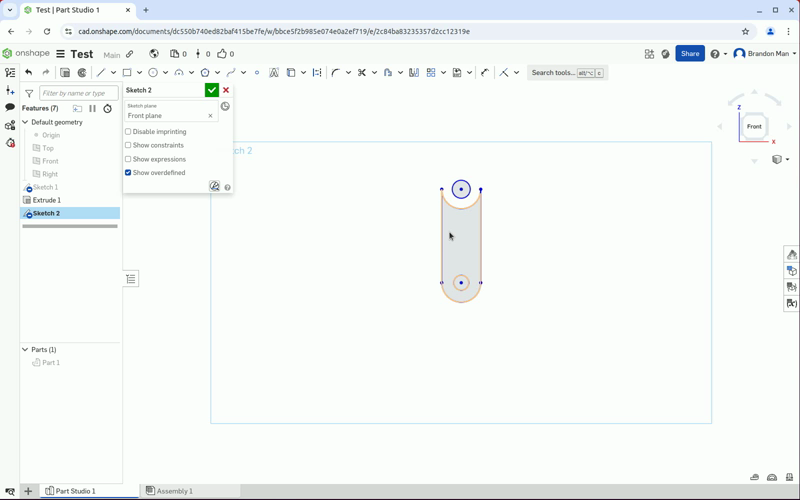
click(449, 231)
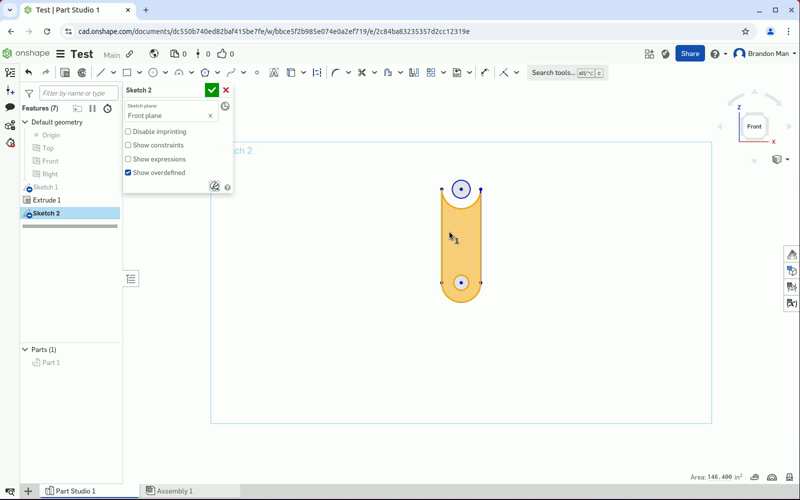
mouse_move(73, 352)
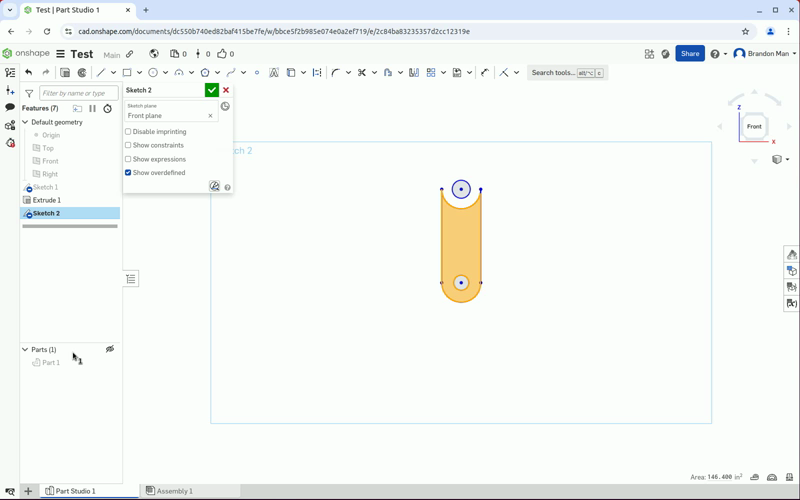
key(shift+y)
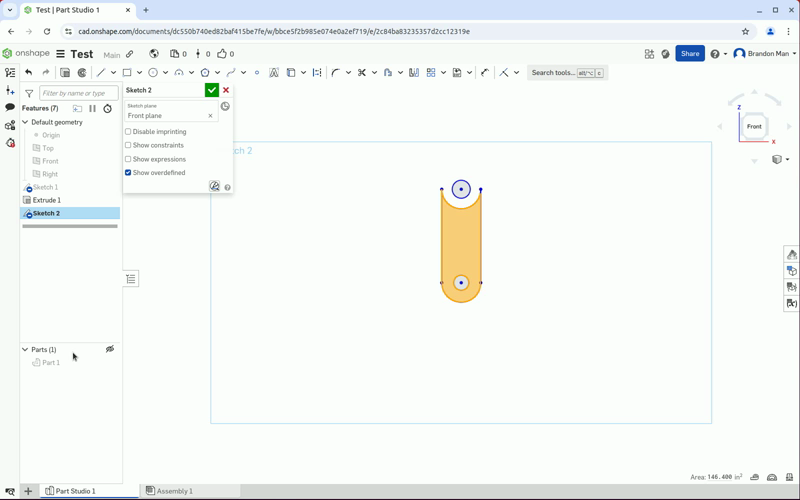
key(shift+e)
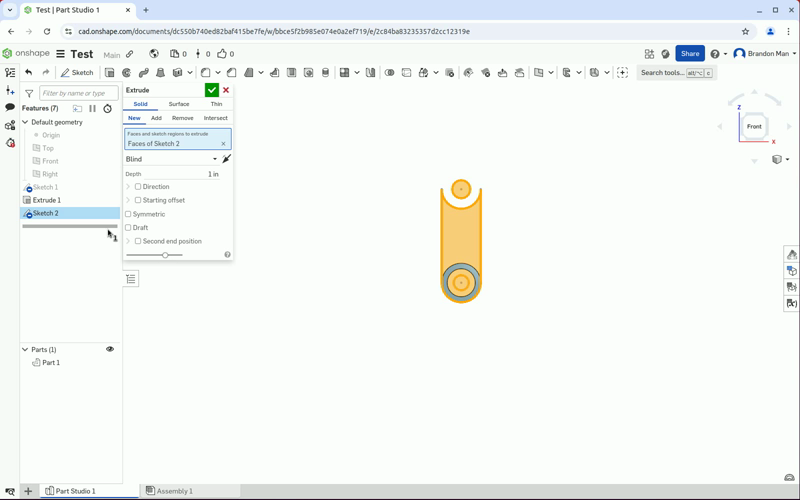
mouse_move(143, 106)
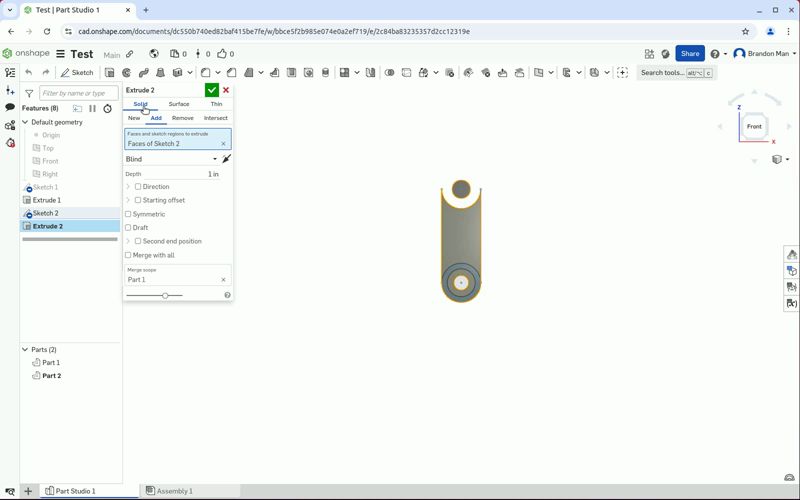
click(143, 106)
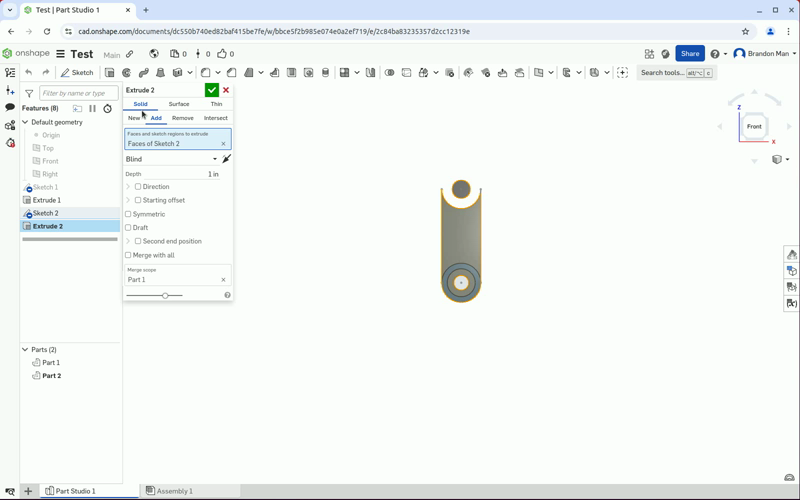
mouse_move(137, 120)
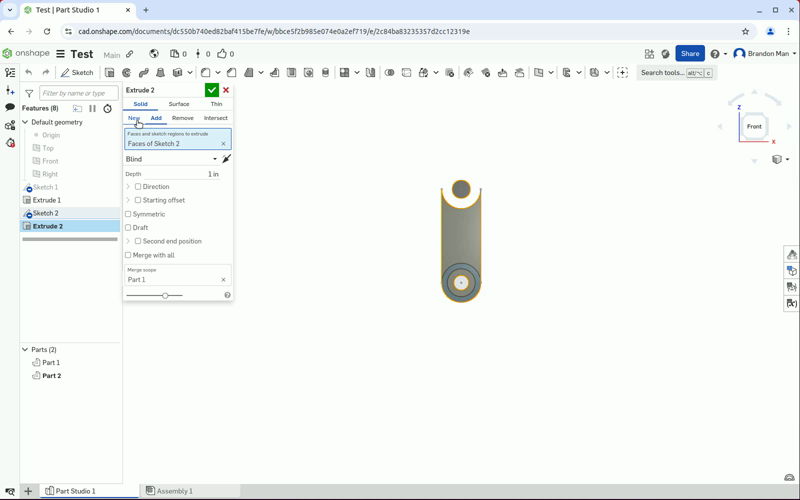
click(137, 120)
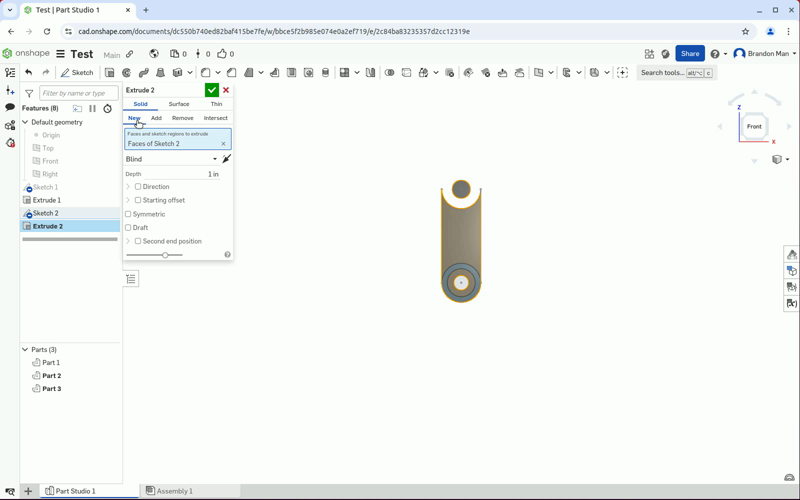
key(tab, 4)
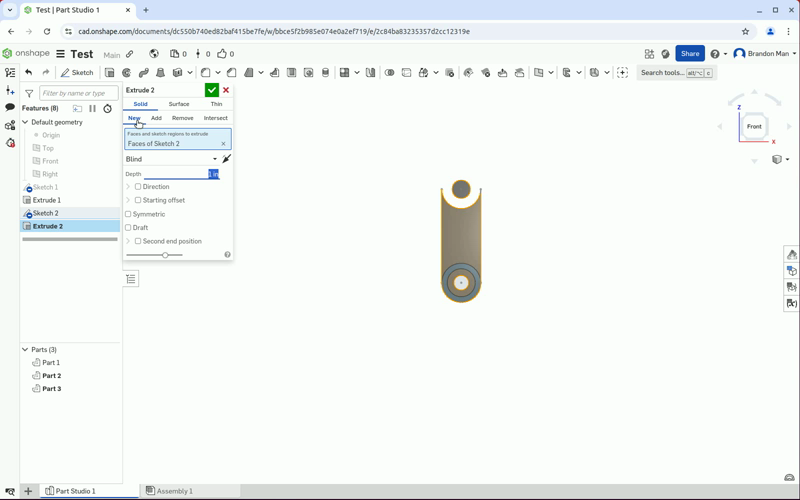
text(-4.092)
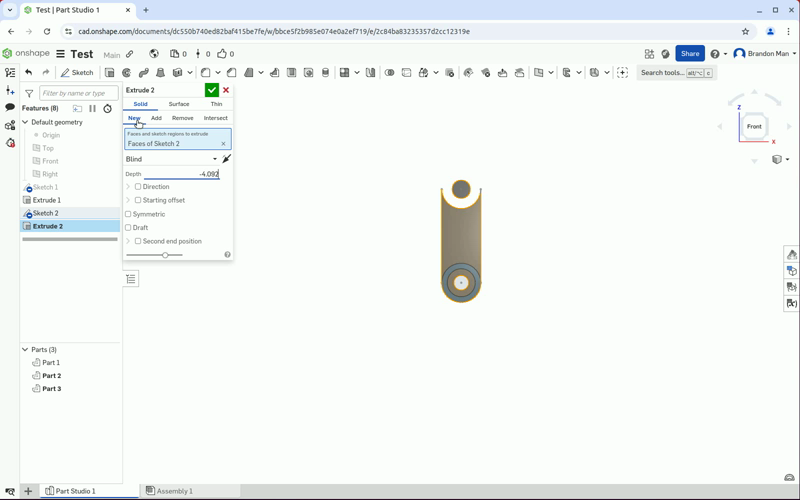
key(enter)
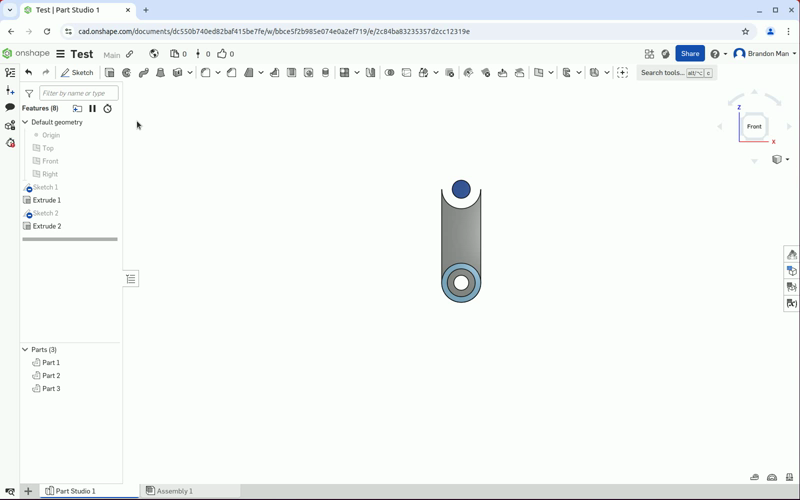
key(shift+h)
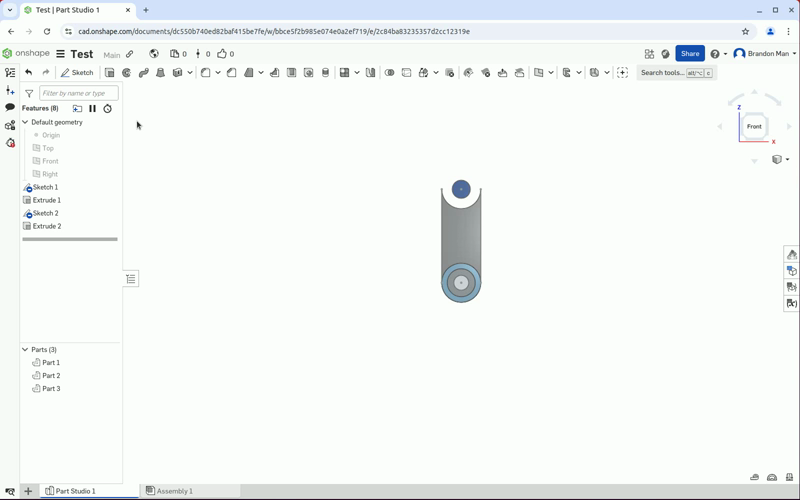
key(shift+h)
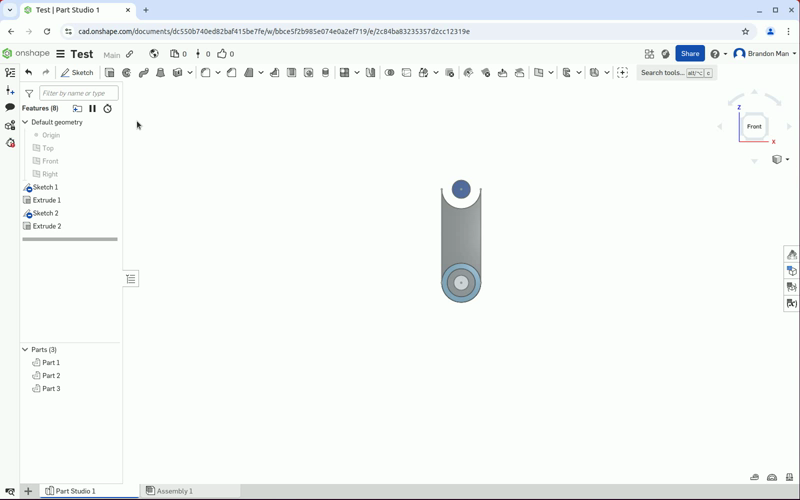
key(shift+7)
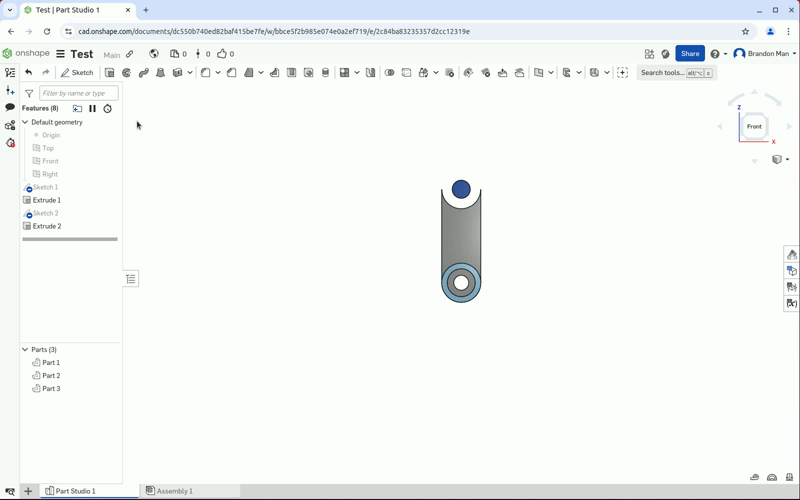
key(left, 2)
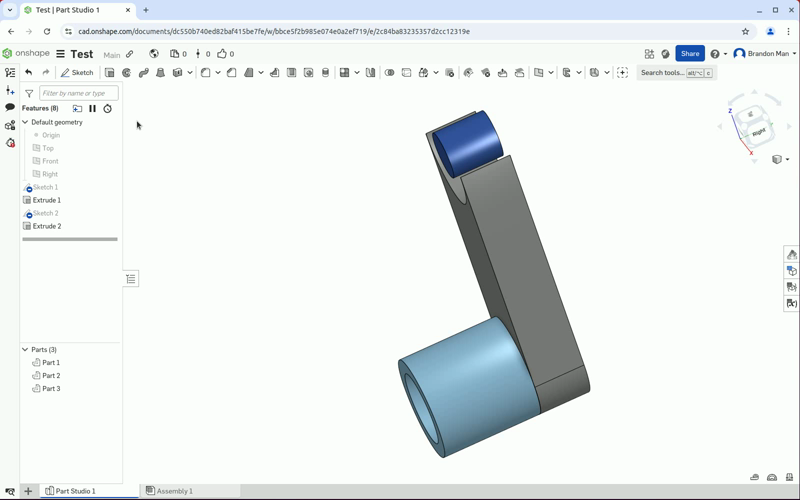
key(down, 2)
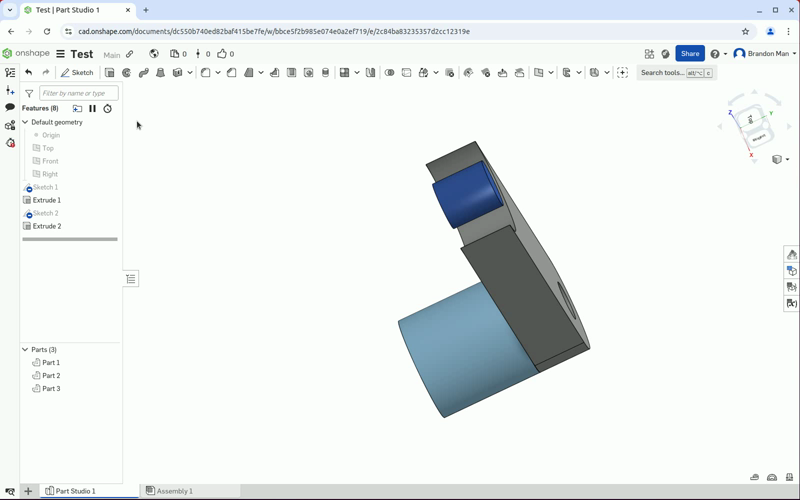
key(up, 2)
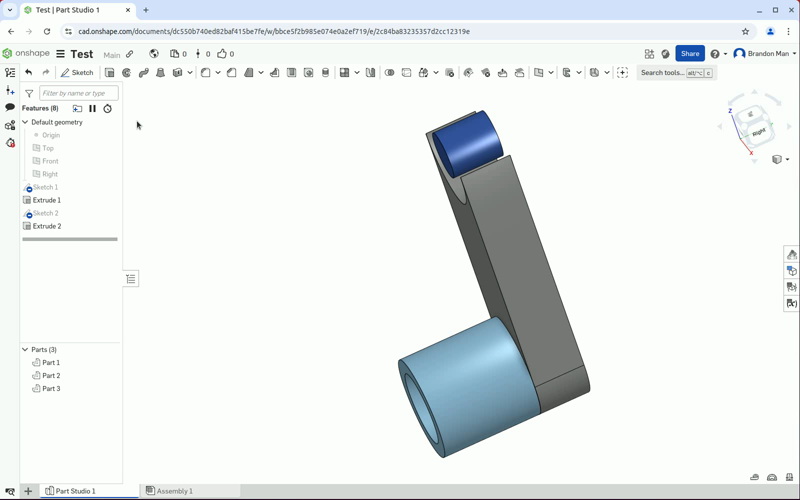
key(right, 2)
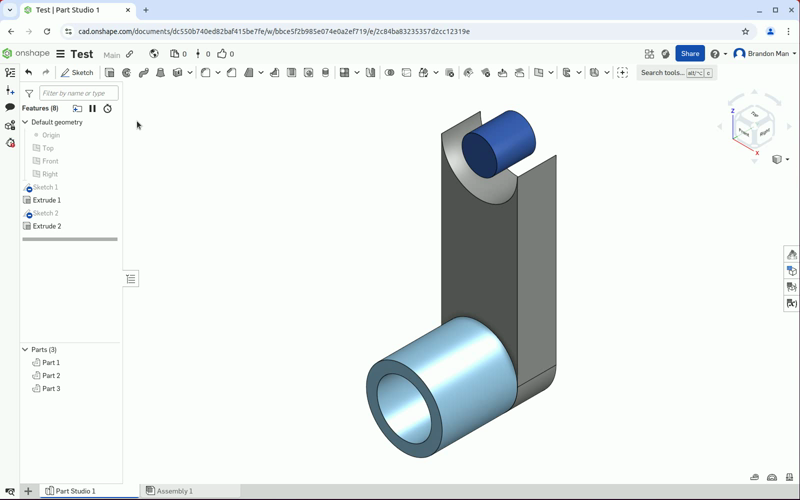
mouse_move(73, 189)
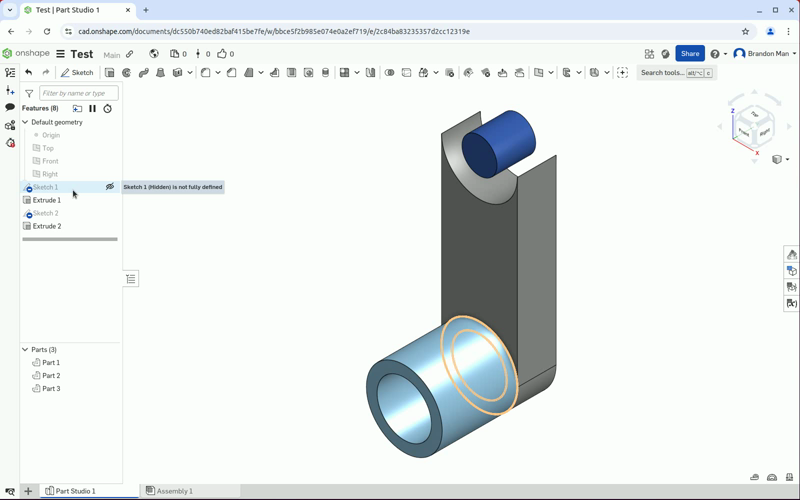
click(73, 189)